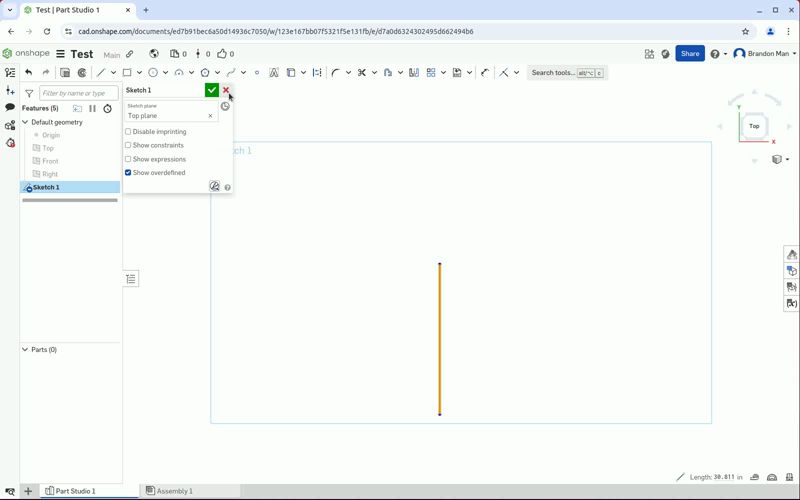
key(shift+h)
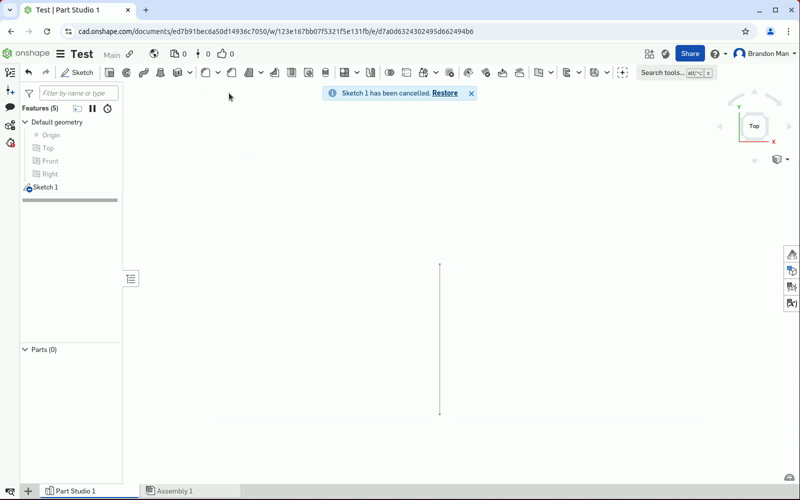
key(shift+s)
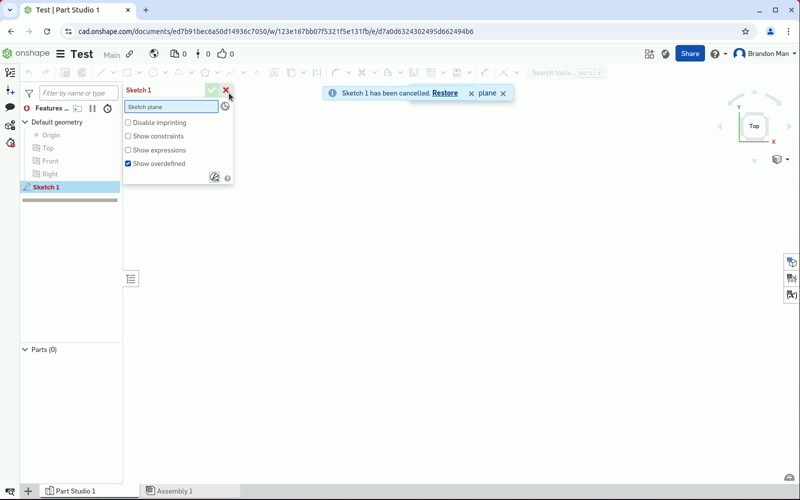
mouse_move(73, 150)
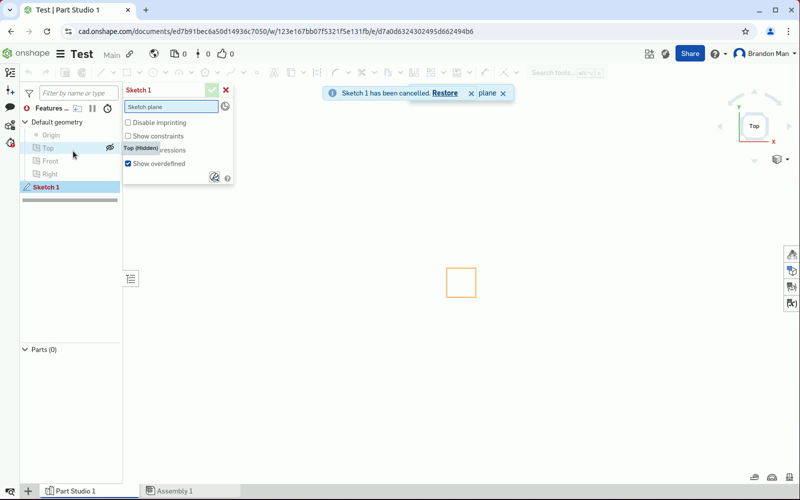
click(73, 150)
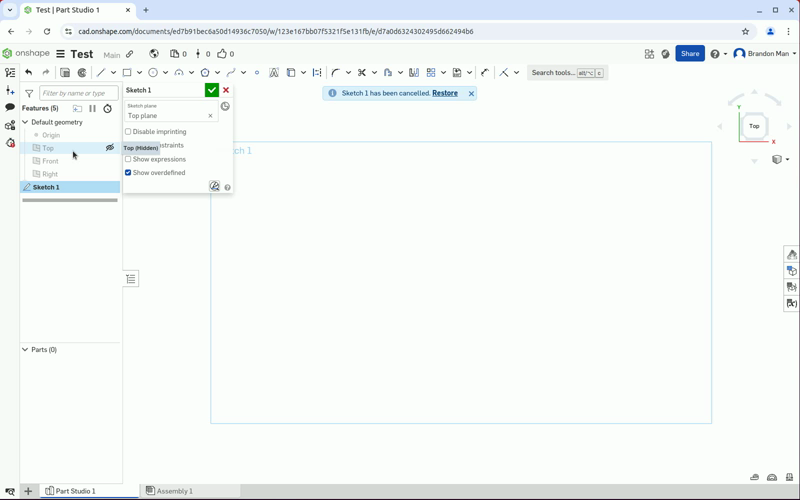
mouse_move(73, 352)
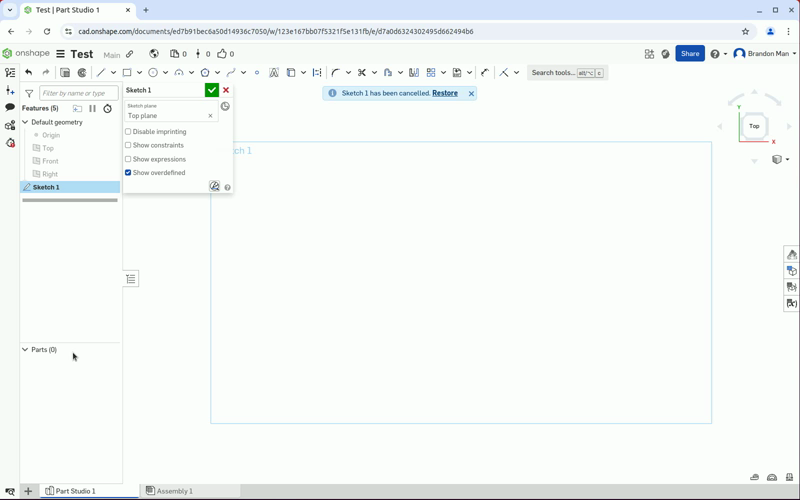
key(y)
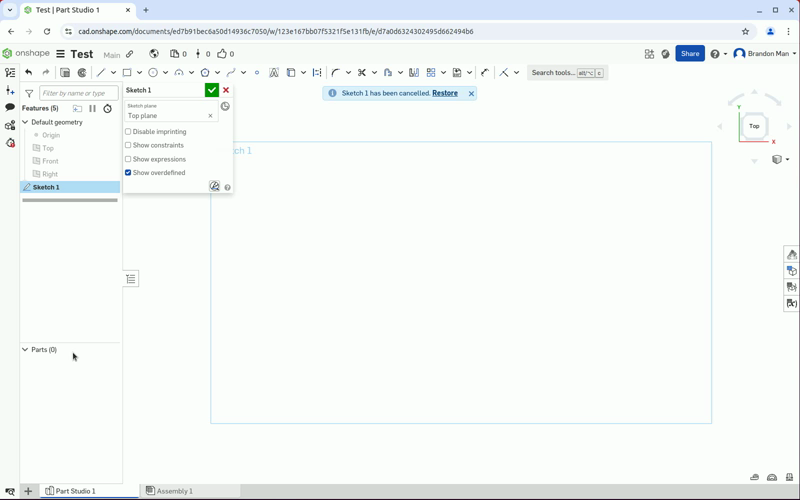
key(c)
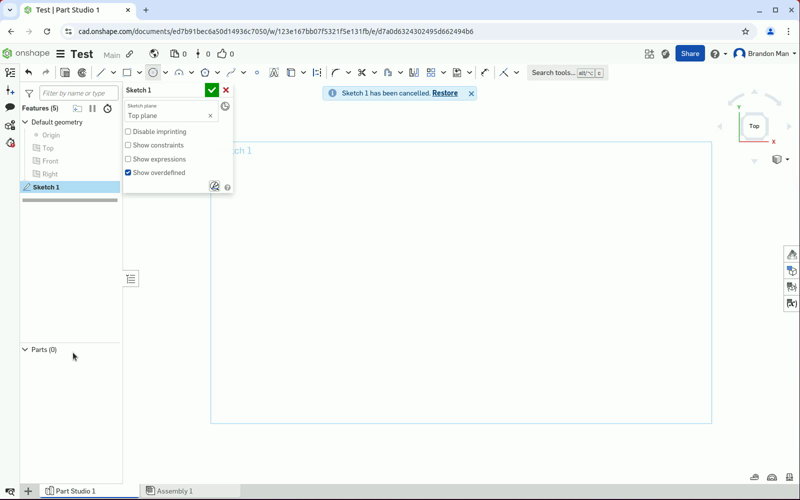
key_down(shift)
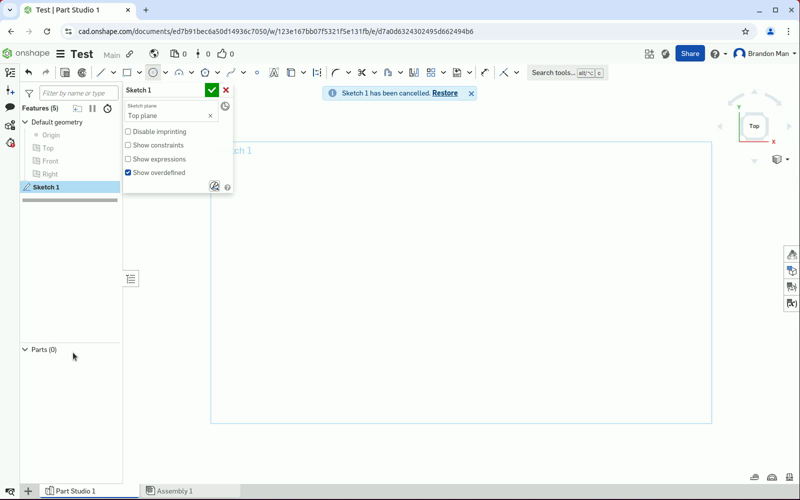
mouse_move(392, 282)
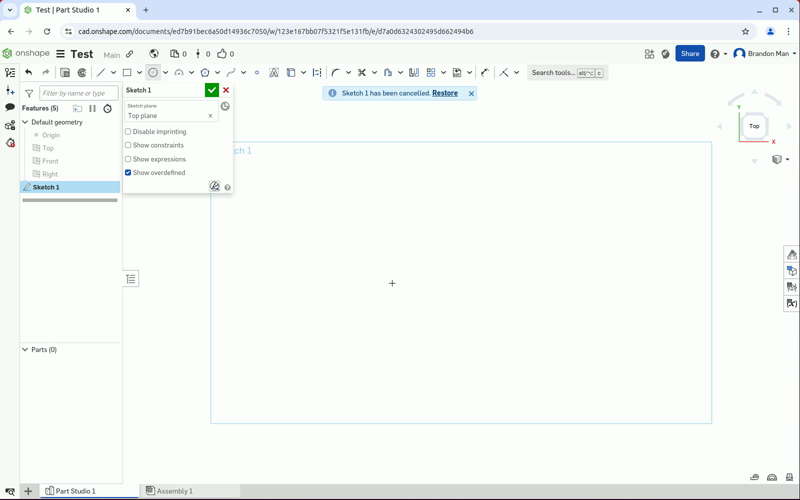
click(392, 282)
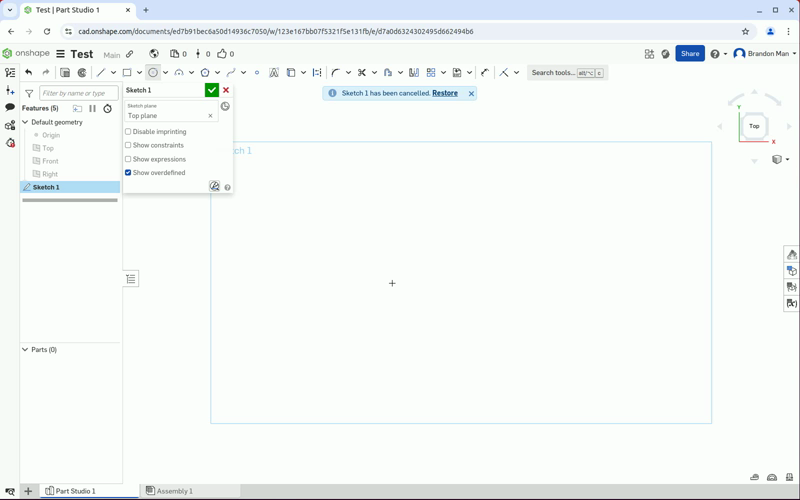
key_up(shift)
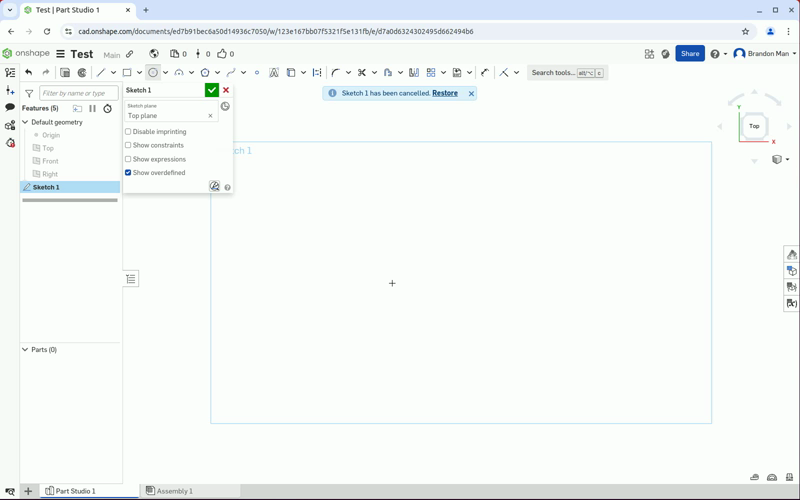
mouse_move(435, 282)
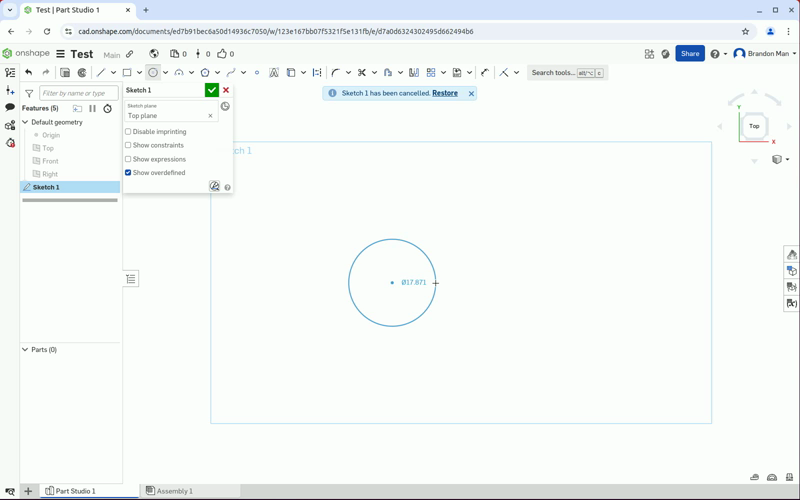
click(435, 282)
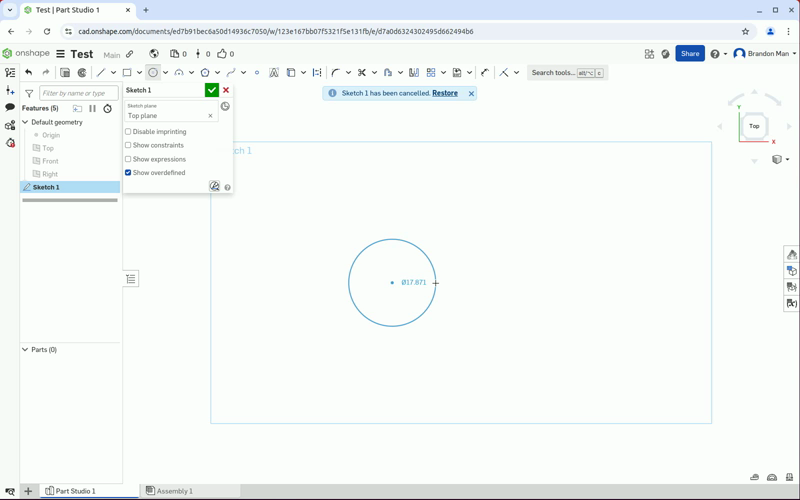
key(esc)
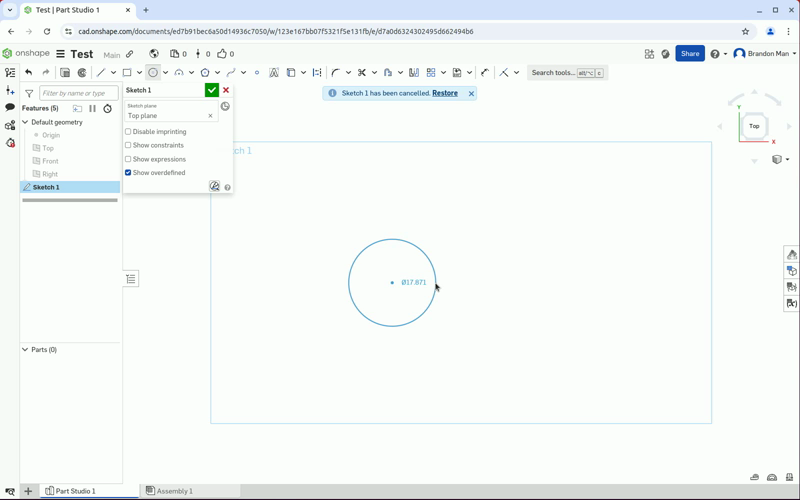
key(c)
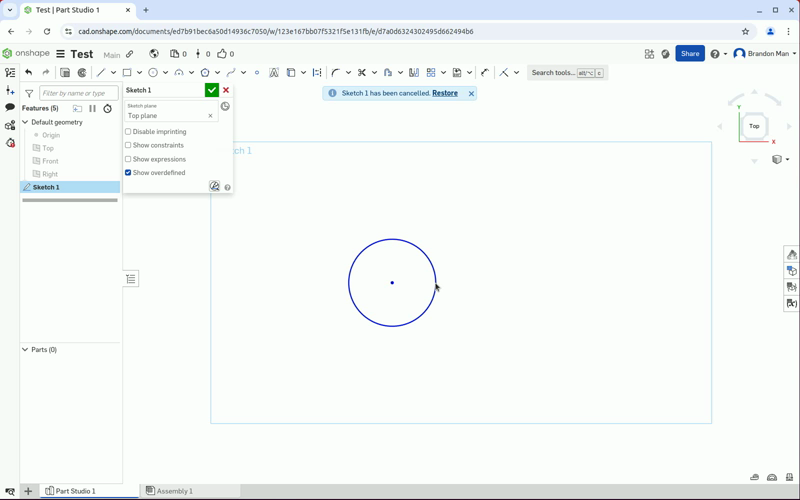
key_down(shift)
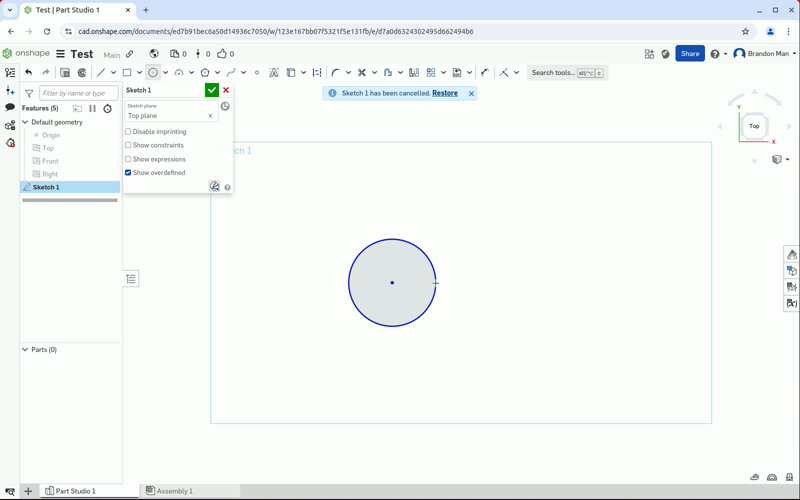
mouse_move(392, 282)
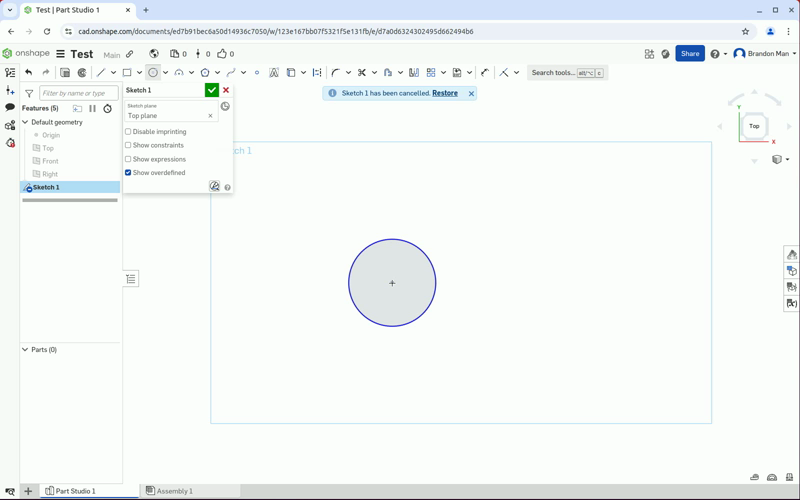
click(392, 282)
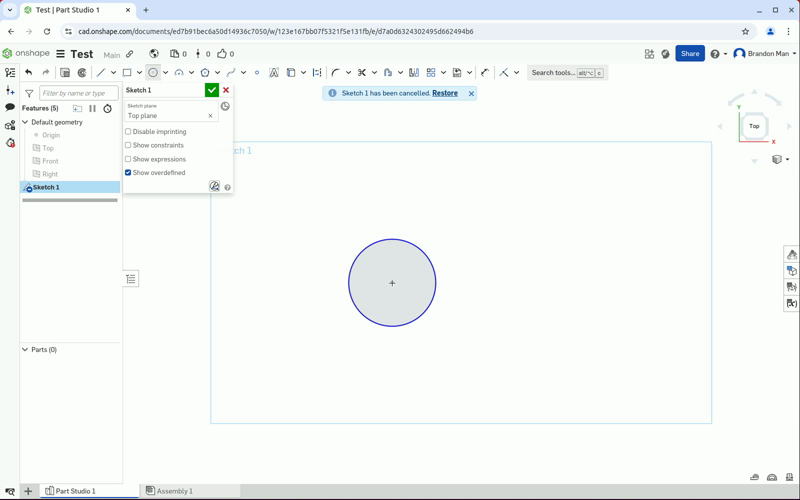
key_up(shift)
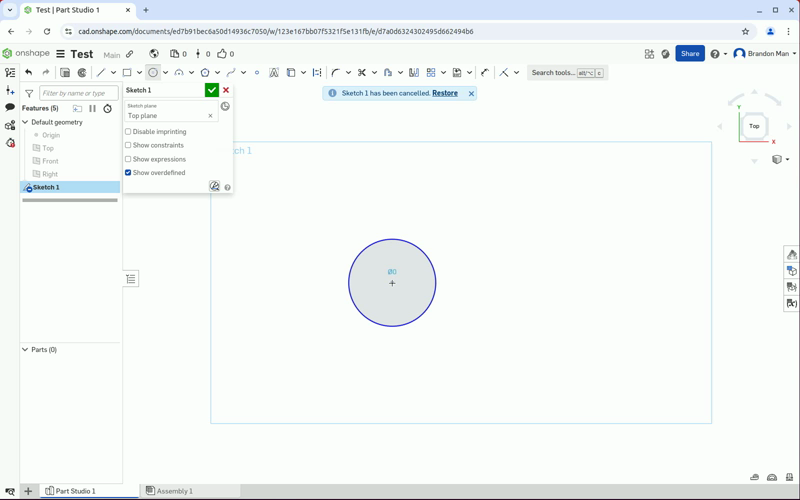
mouse_move(415, 282)
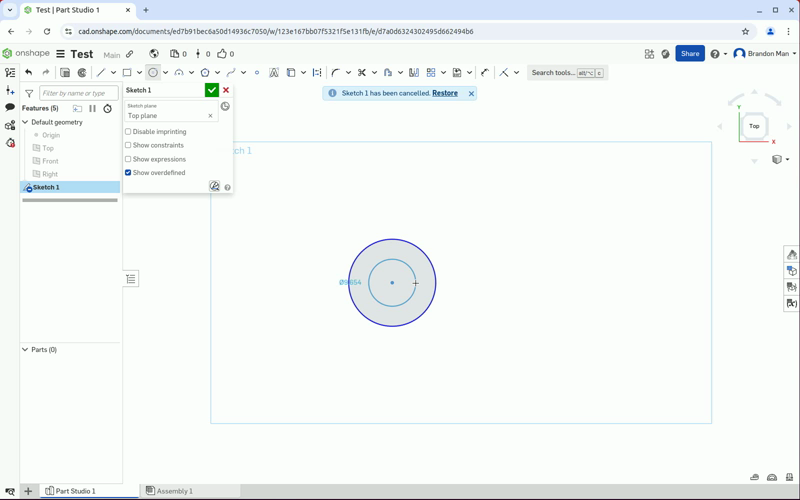
click(415, 282)
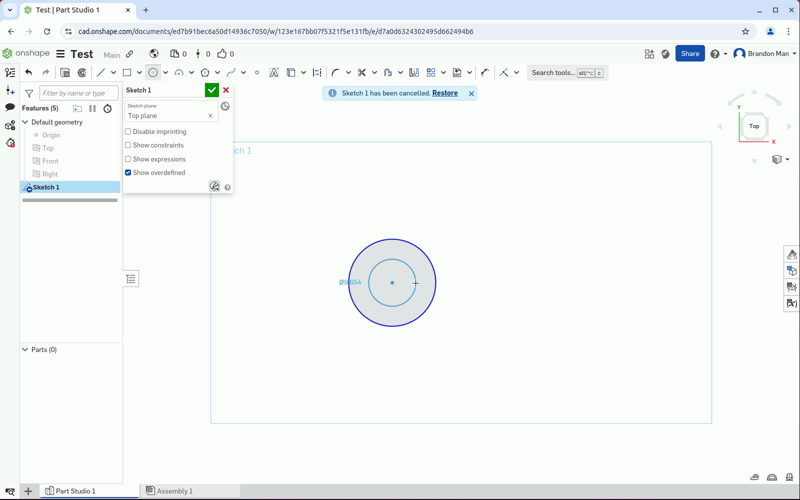
key(esc)
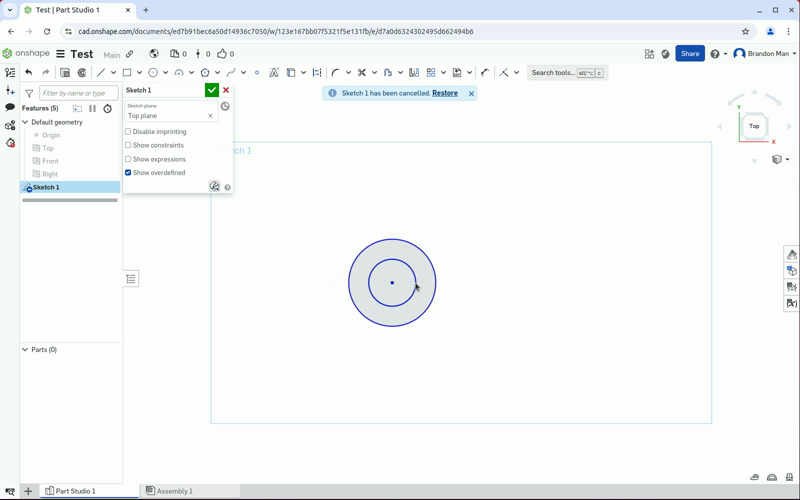
mouse_move(427, 295)
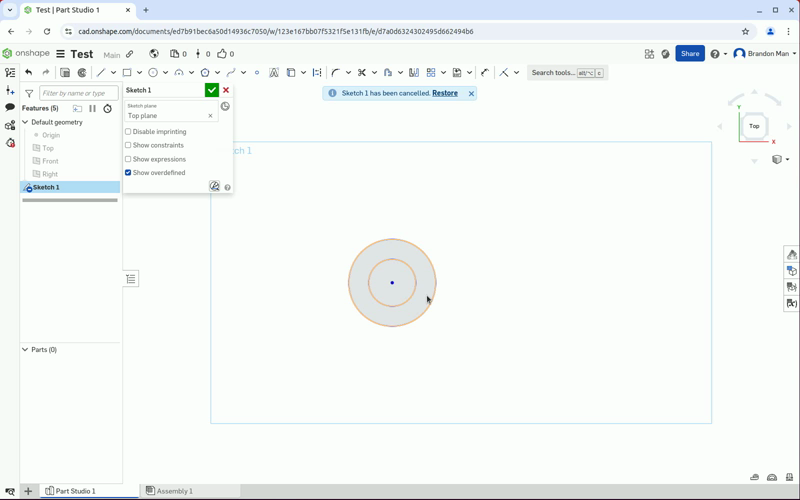
click(427, 295)
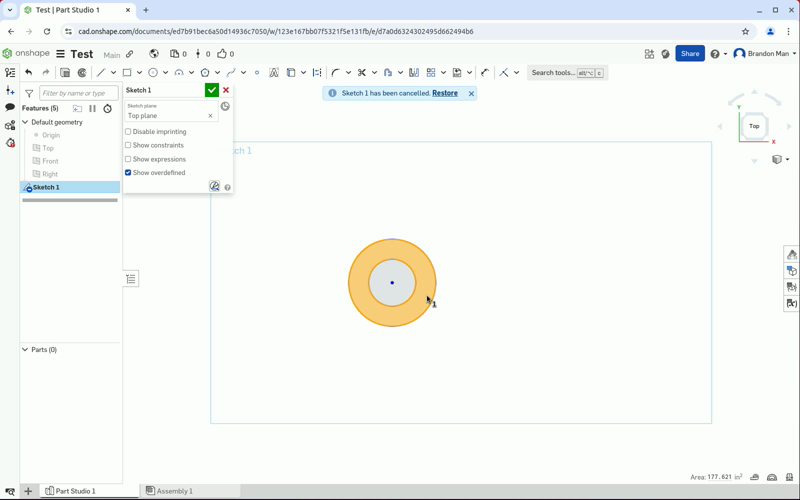
mouse_move(73, 352)
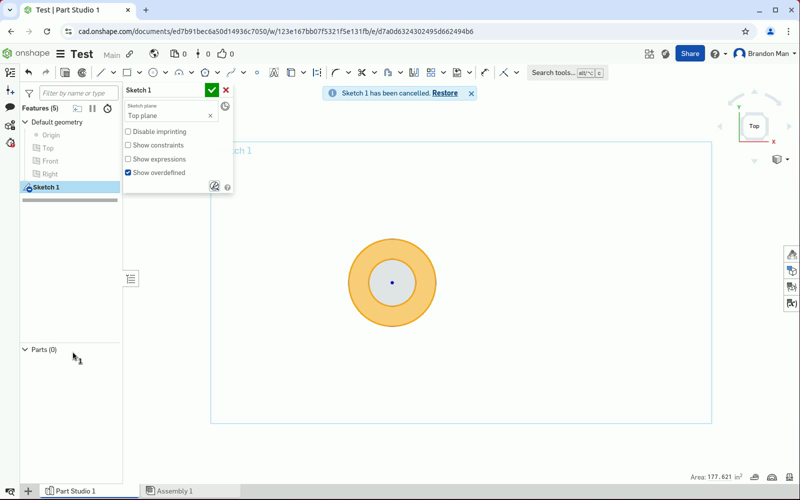
key(shift+y)
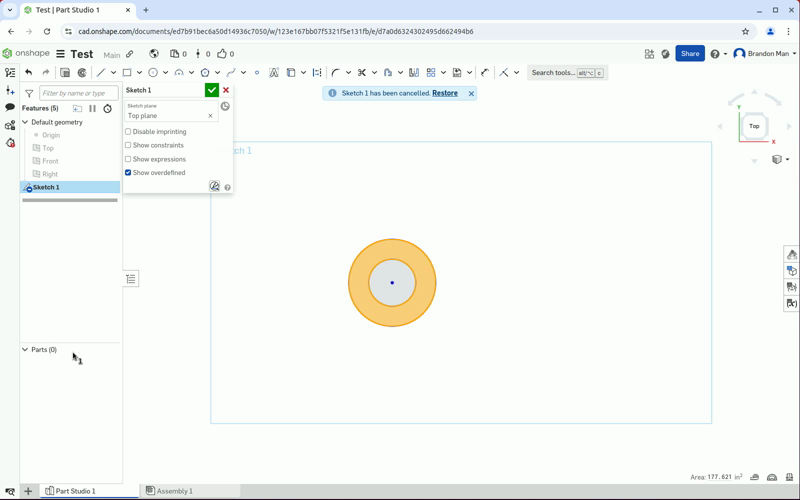
key(shift+e)
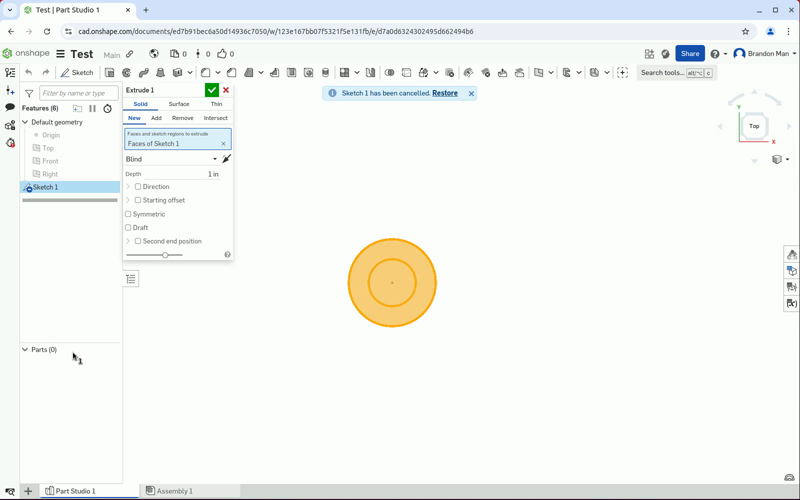
mouse_move(143, 106)
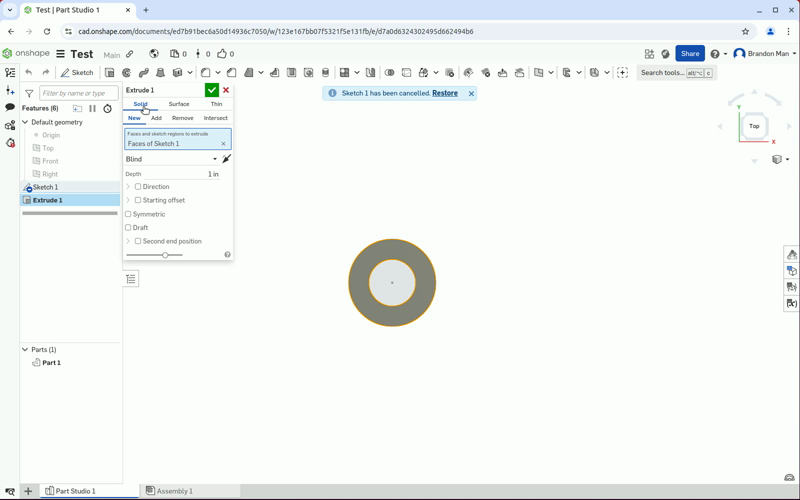
click(143, 106)
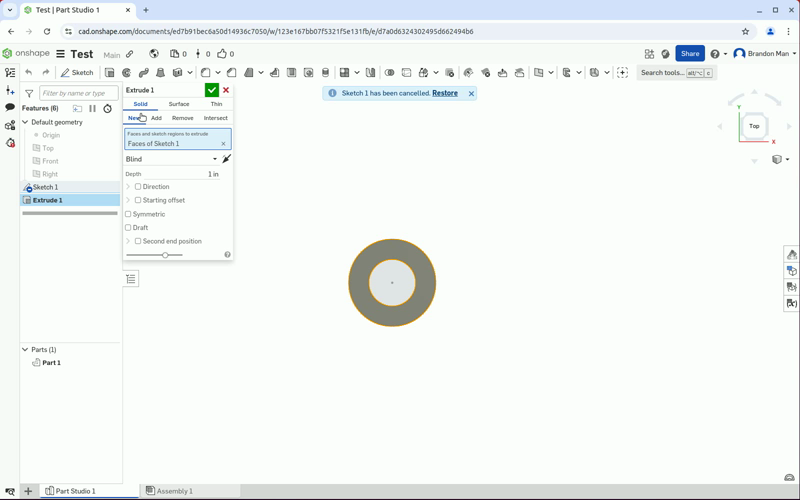
mouse_move(137, 120)
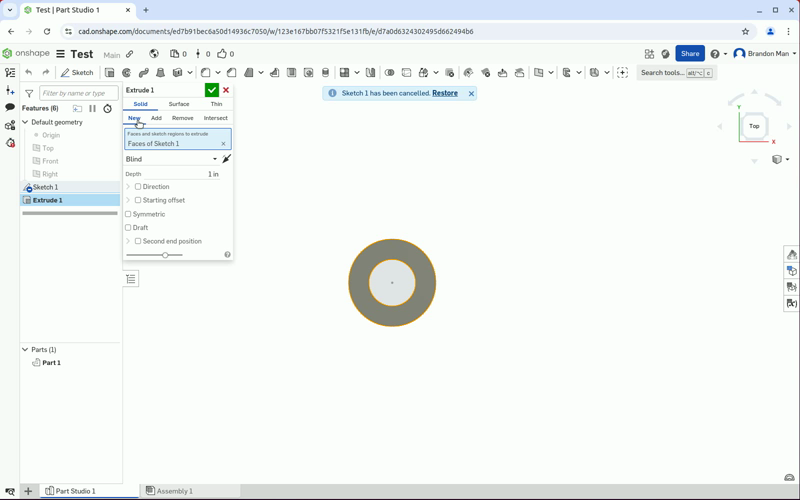
click(137, 120)
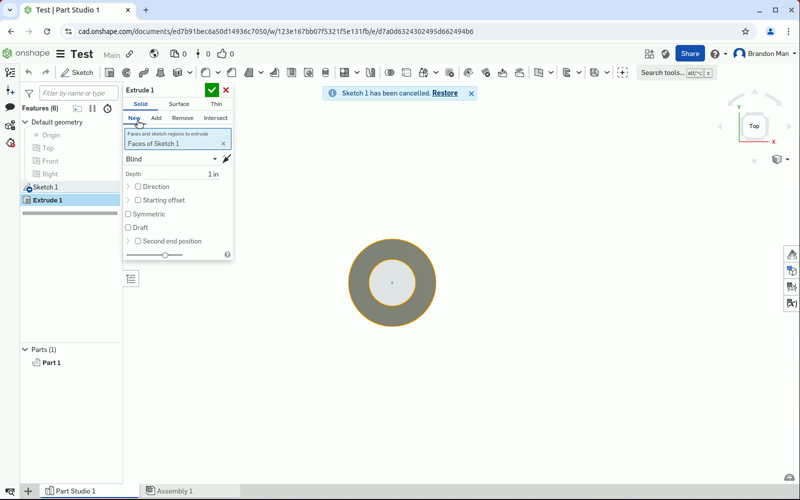
key(tab, 4)
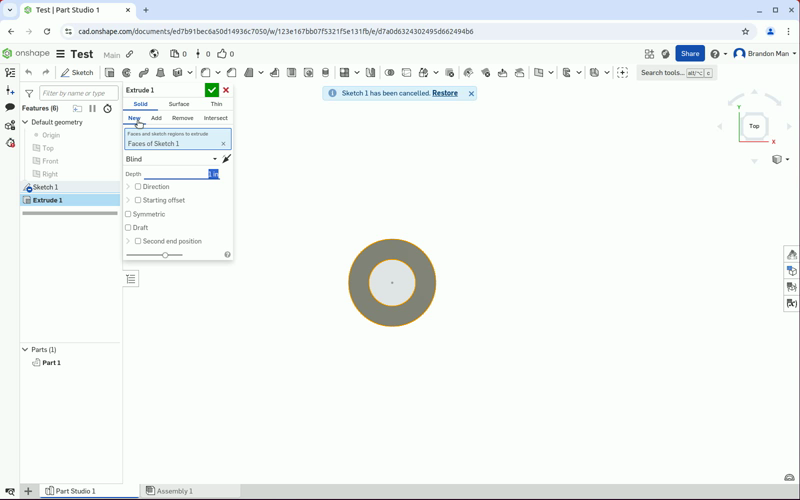
text(7.703)
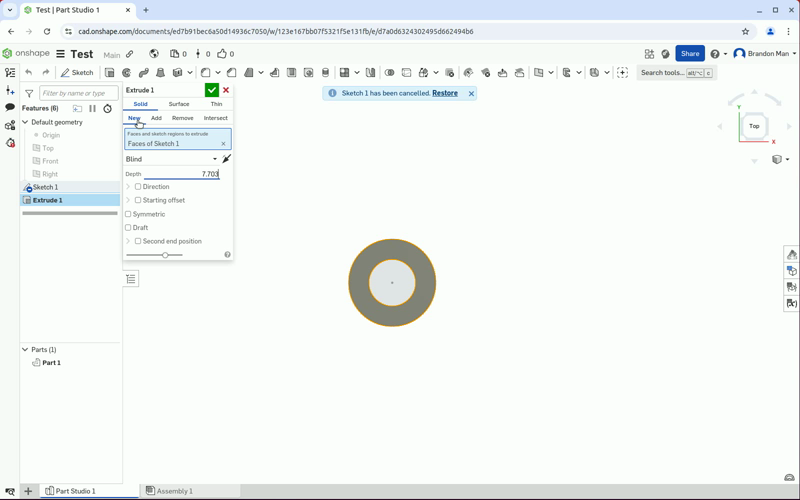
key(enter)
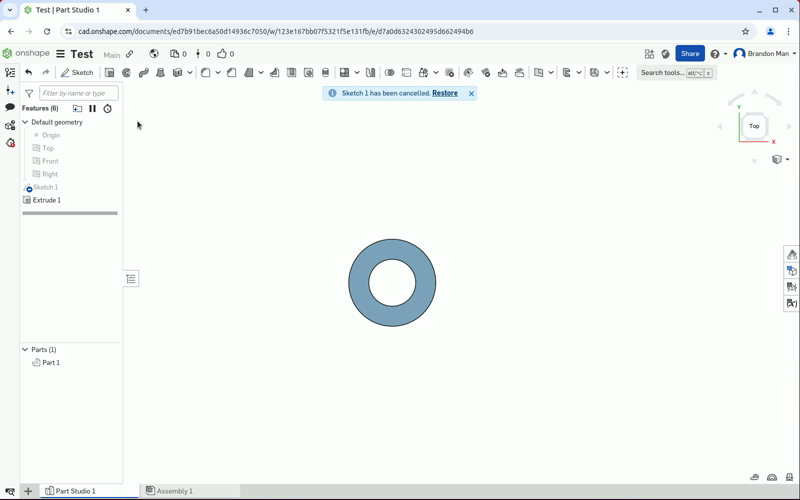
key(shift+h)
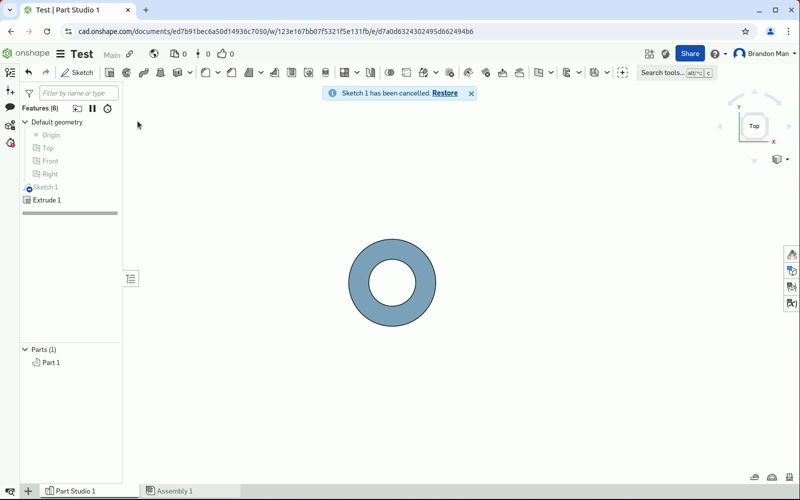
key(shift+h)
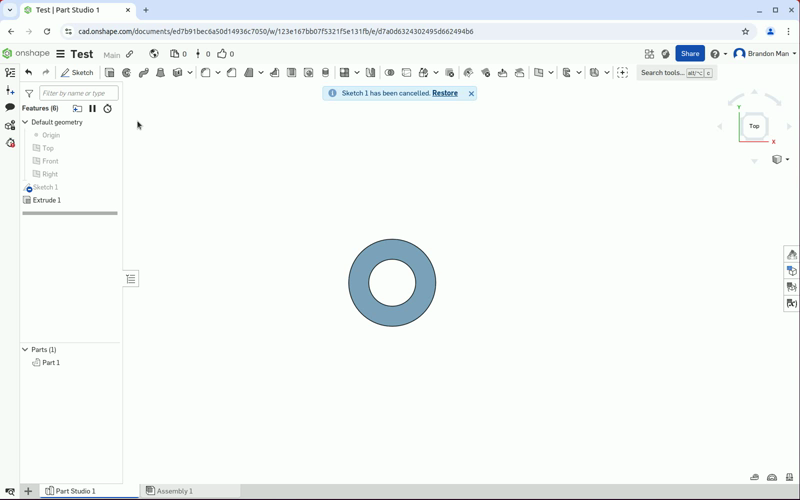
mouse_move(73, 189)
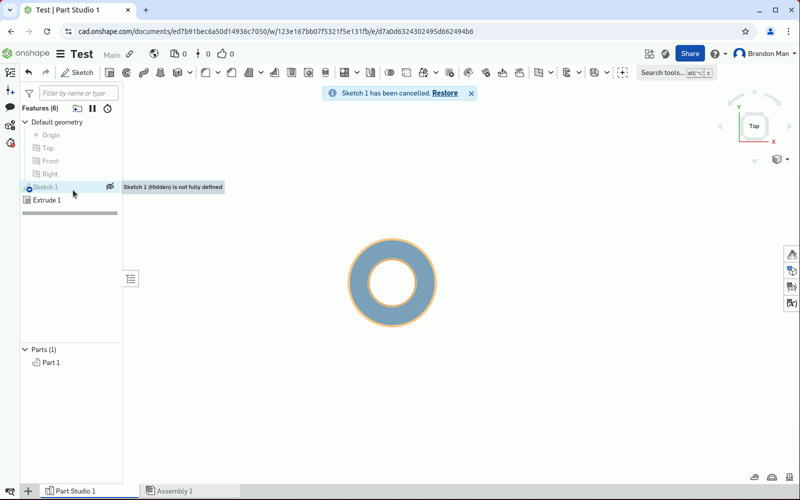
click(73, 189)
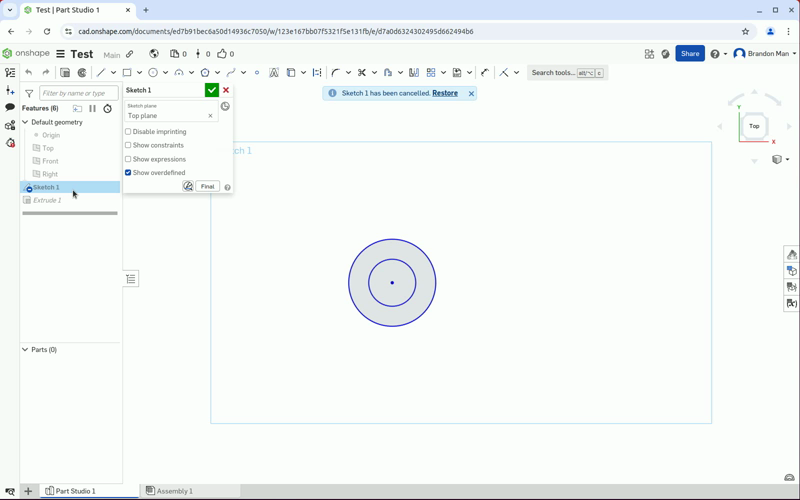
mouse_move(229, 92)
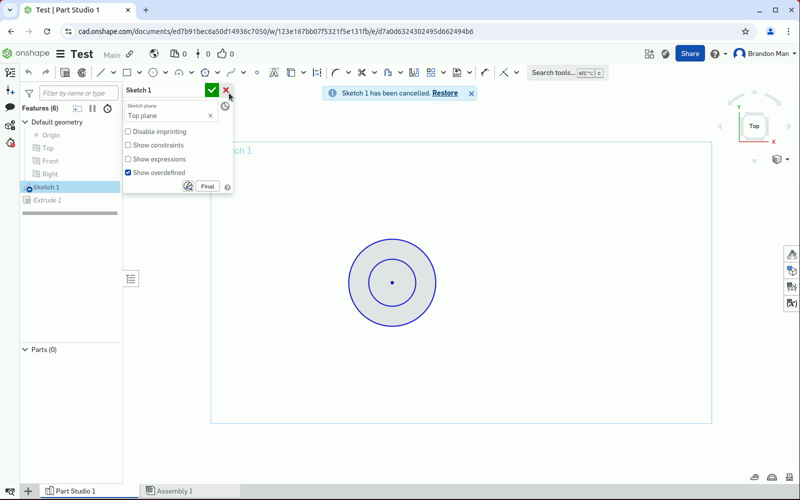
click(229, 92)
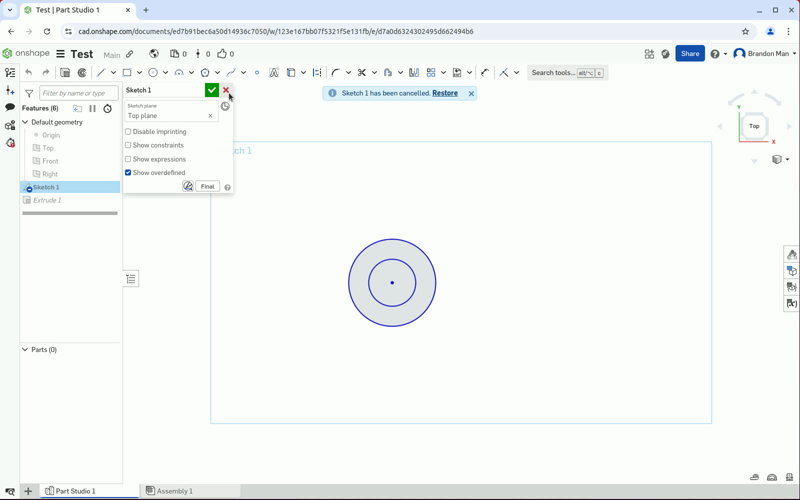
key(shift+s)
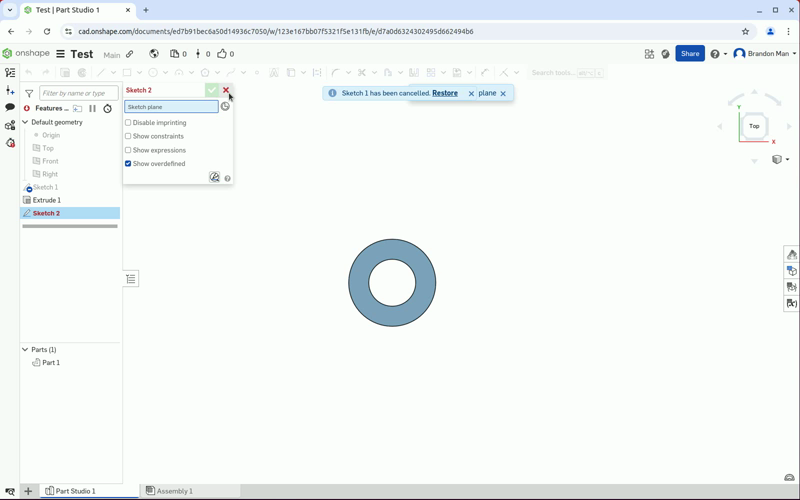
mouse_move(73, 150)
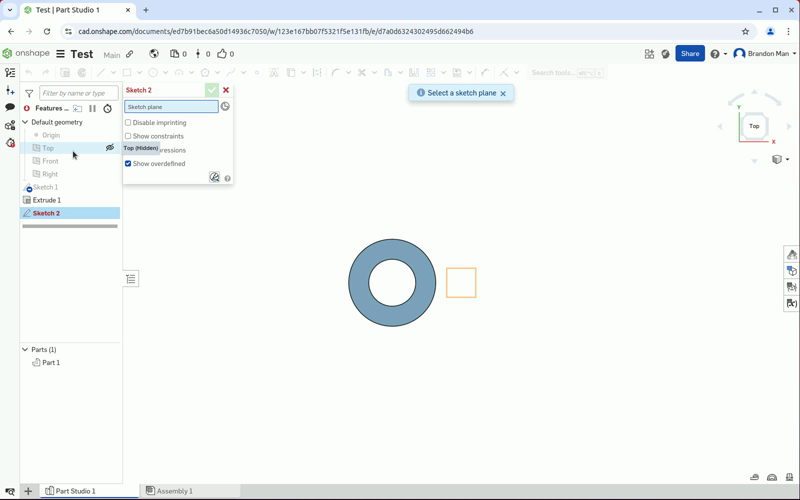
click(73, 150)
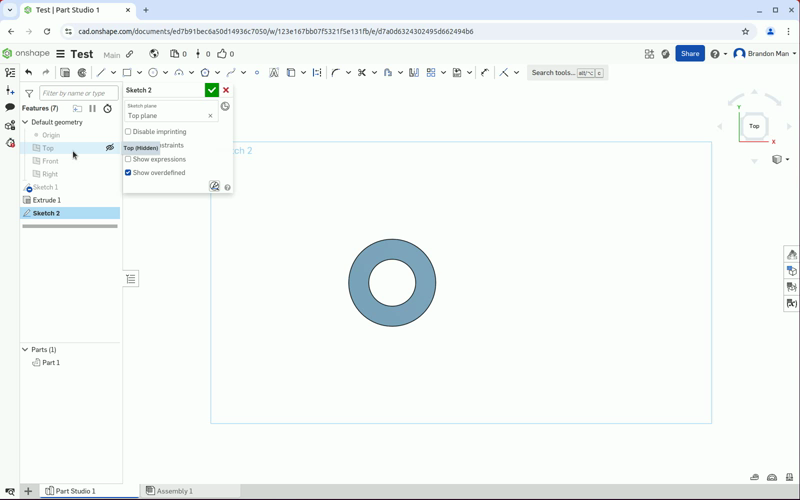
mouse_move(73, 352)
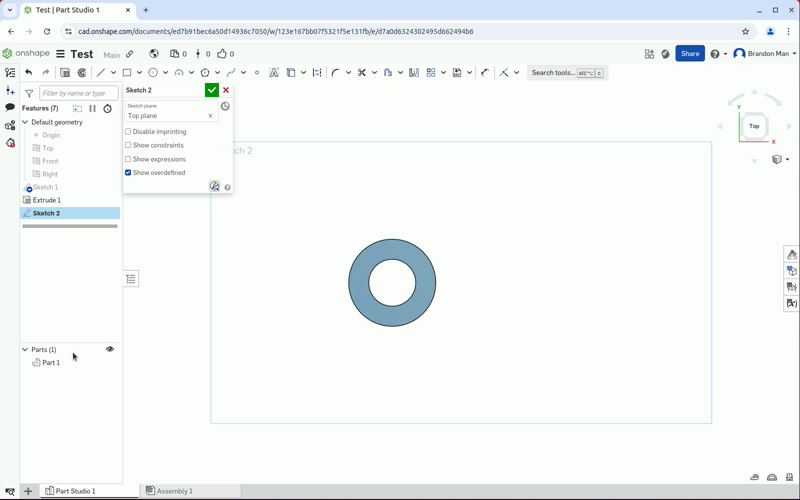
key(y)
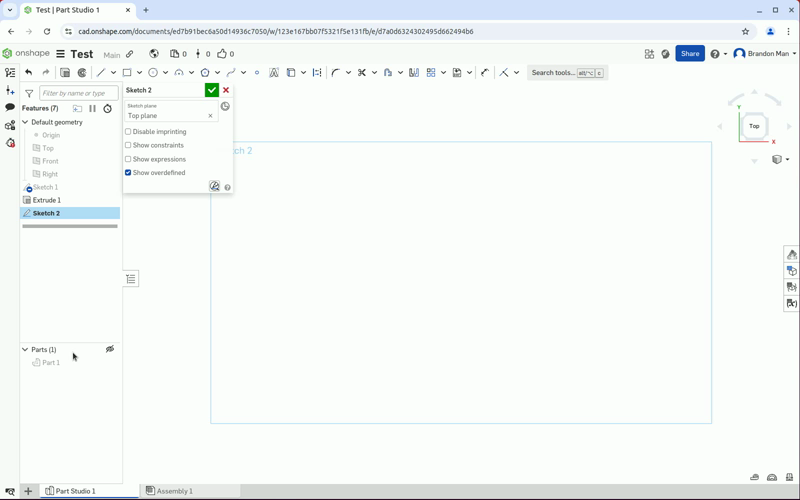
key(l)
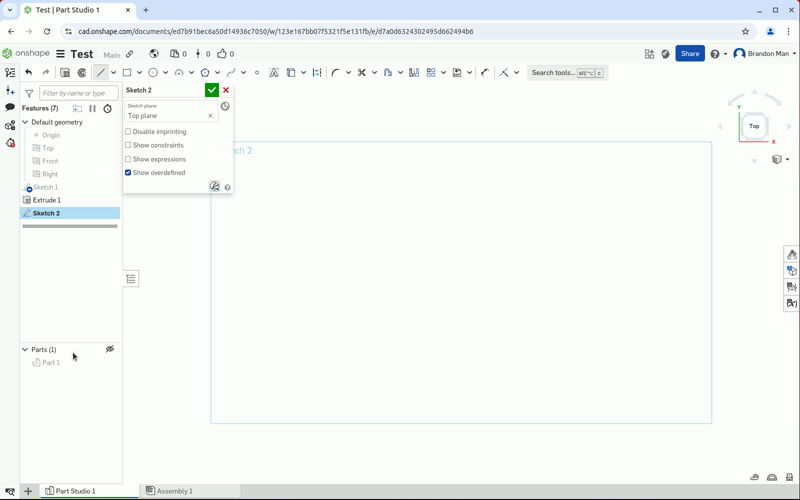
key_down(shift)
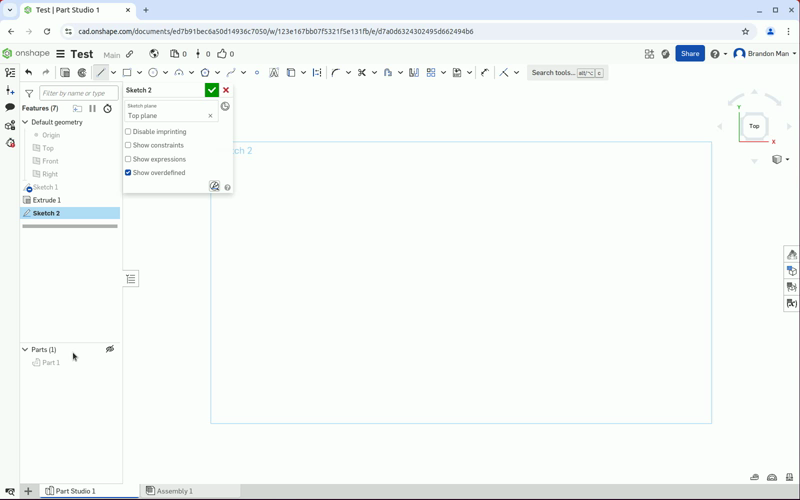
mouse_move(391, 326)
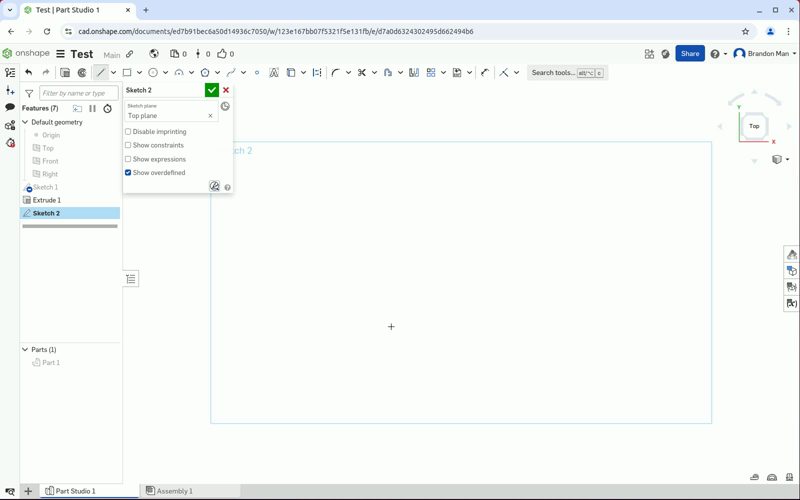
click(391, 326)
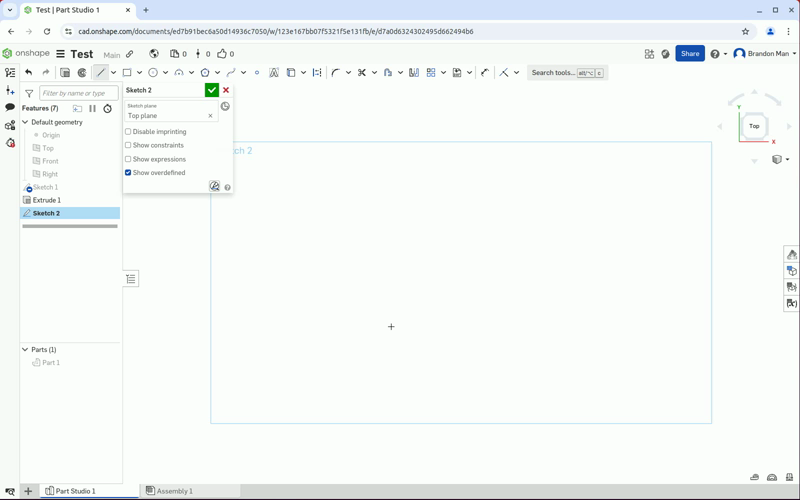
key_up(shift)
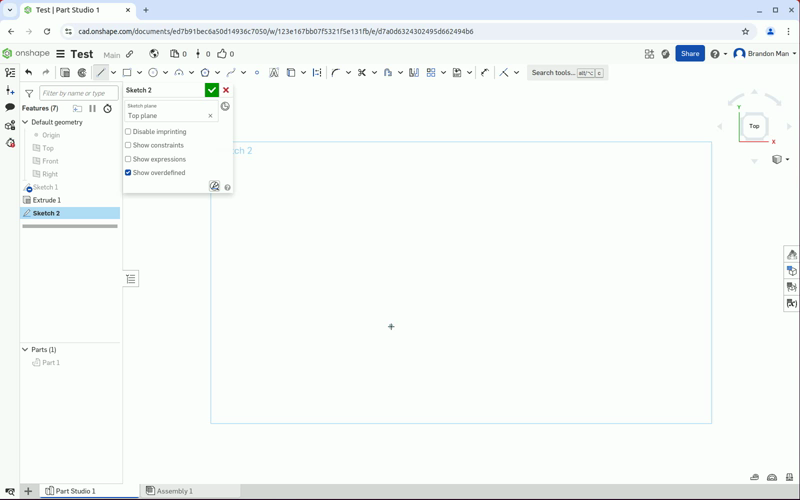
key_down(shift)
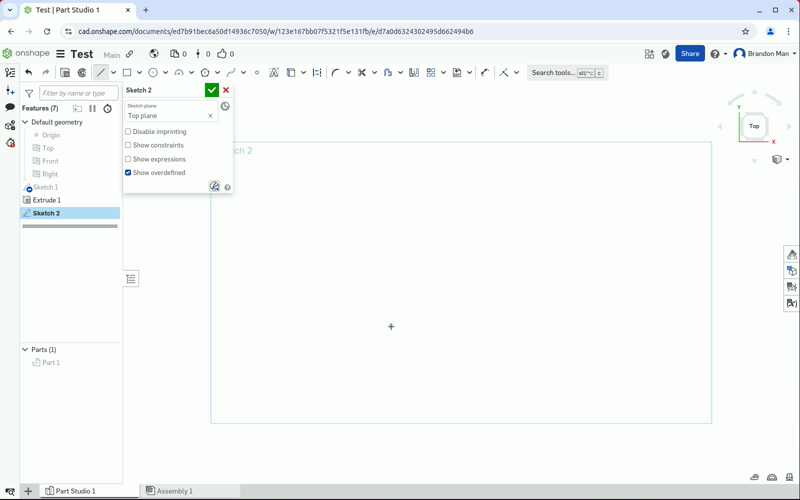
mouse_move(529, 324)
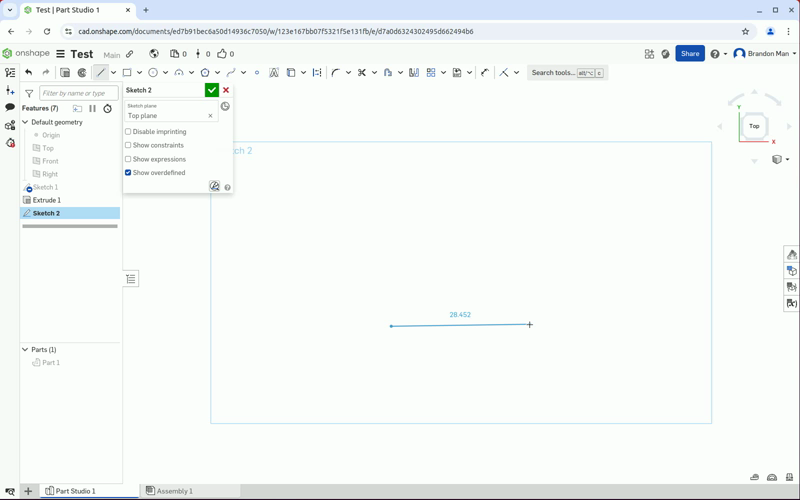
click(529, 324)
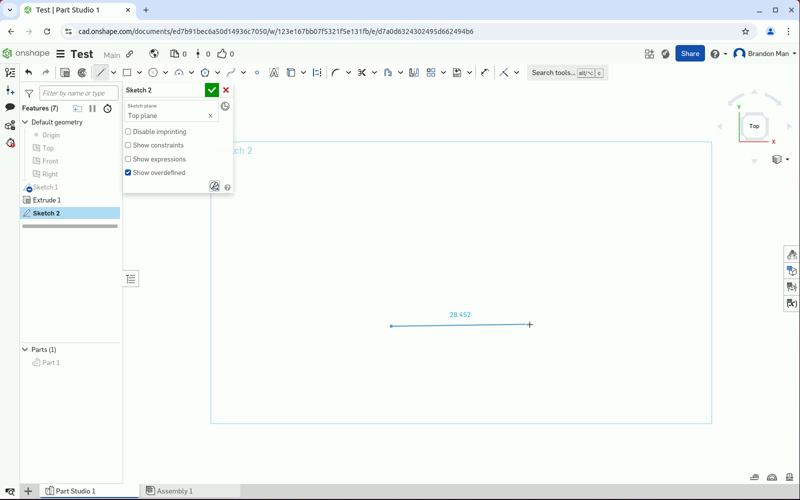
key_up(shift)
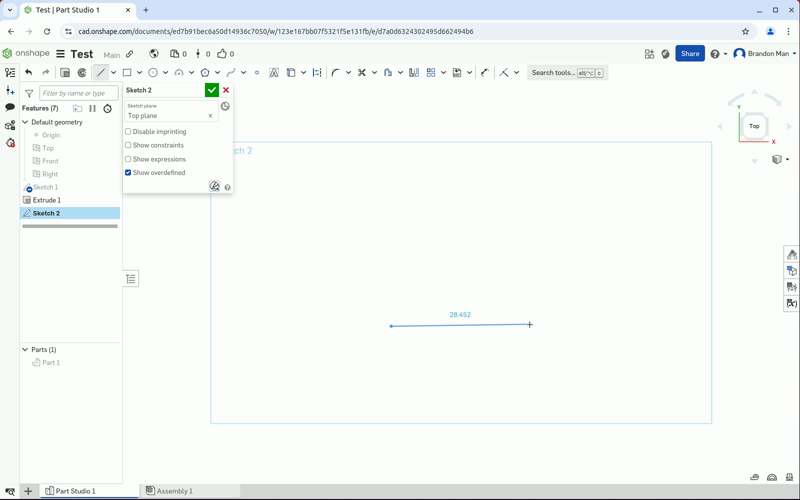
key(esc)
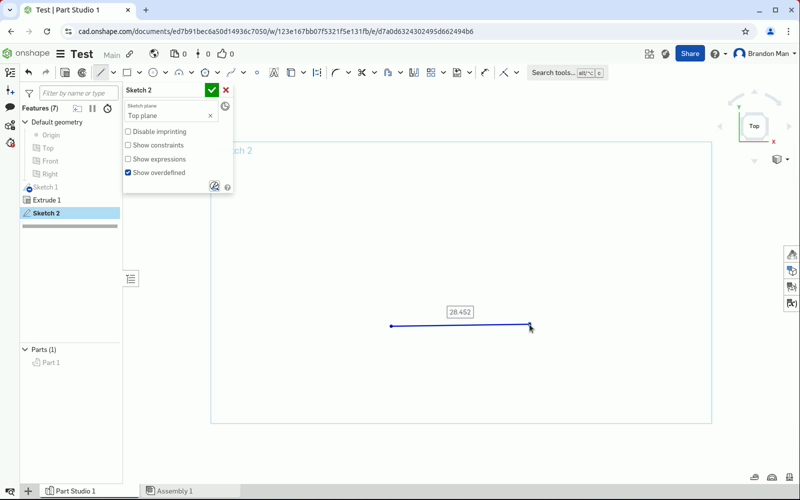
key(a)
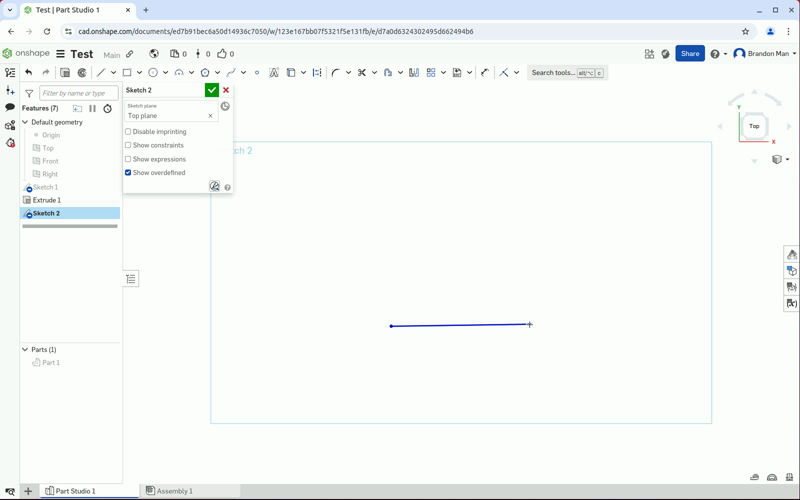
mouse_move(529, 324)
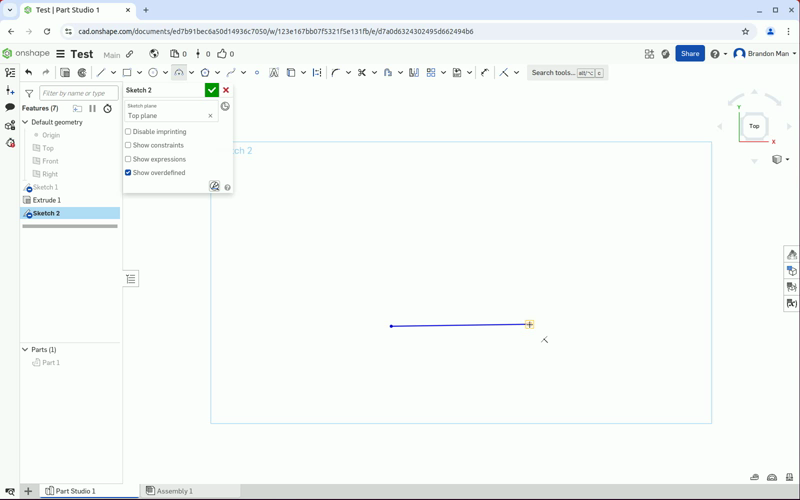
click(529, 324)
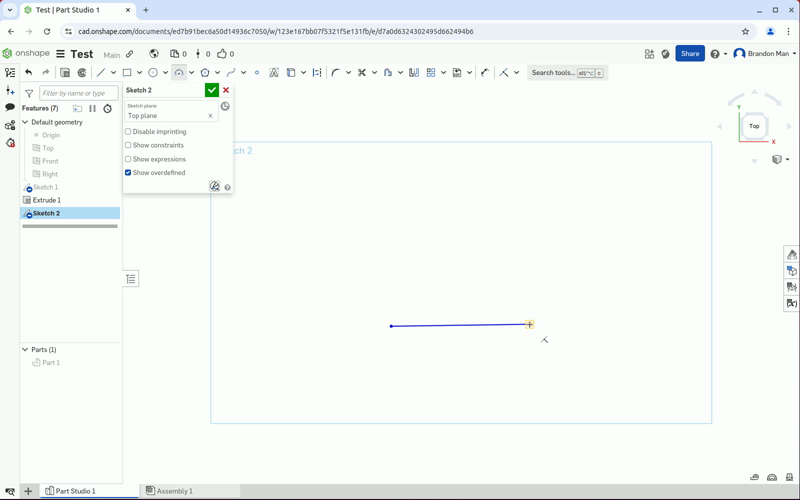
key_down(shift)
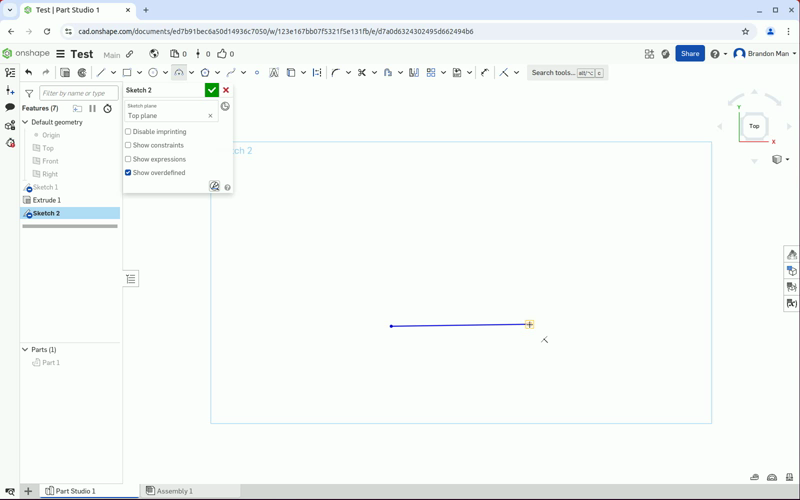
mouse_move(529, 241)
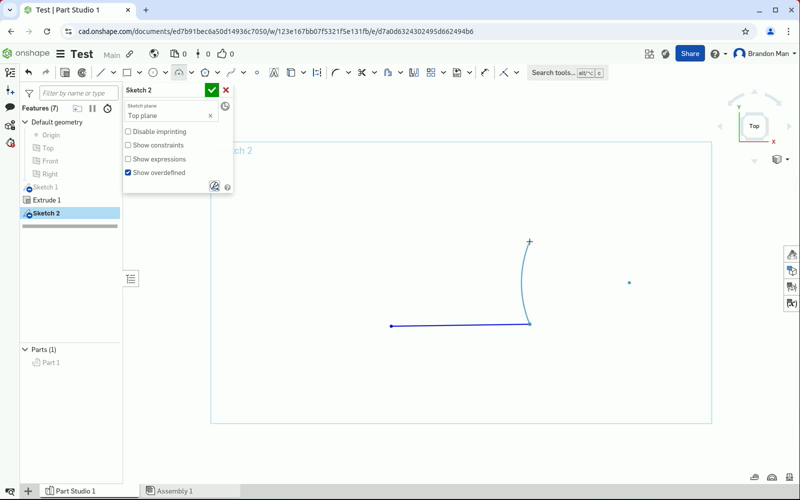
click(529, 241)
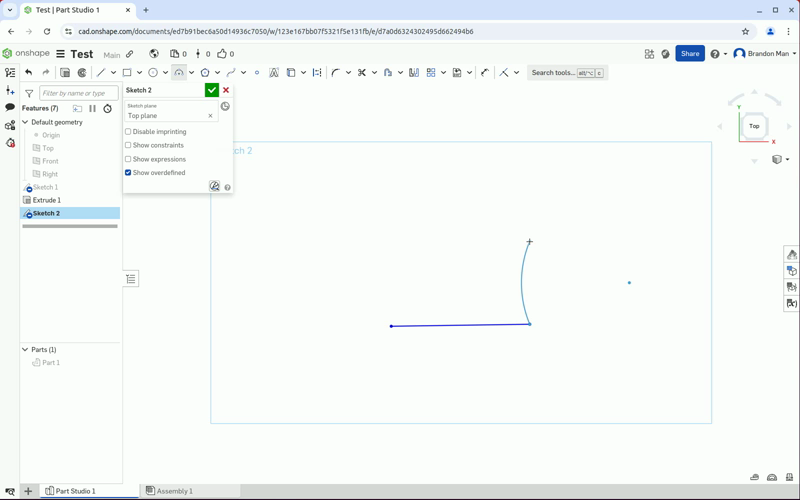
mouse_move(570, 282)
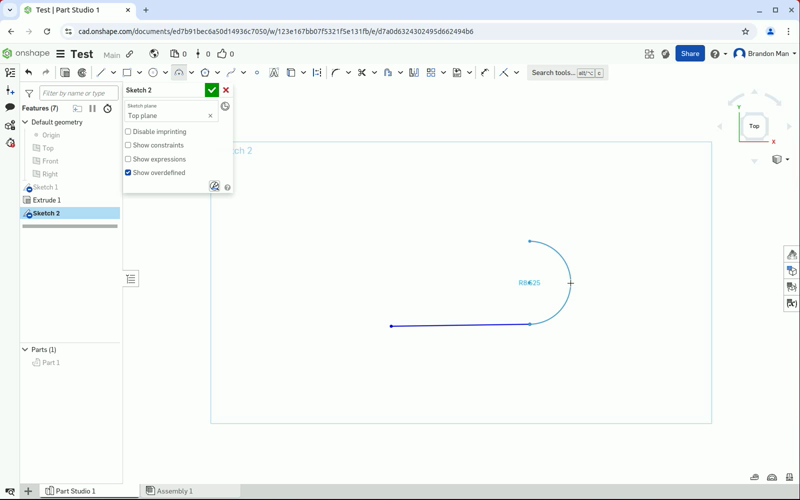
click(570, 282)
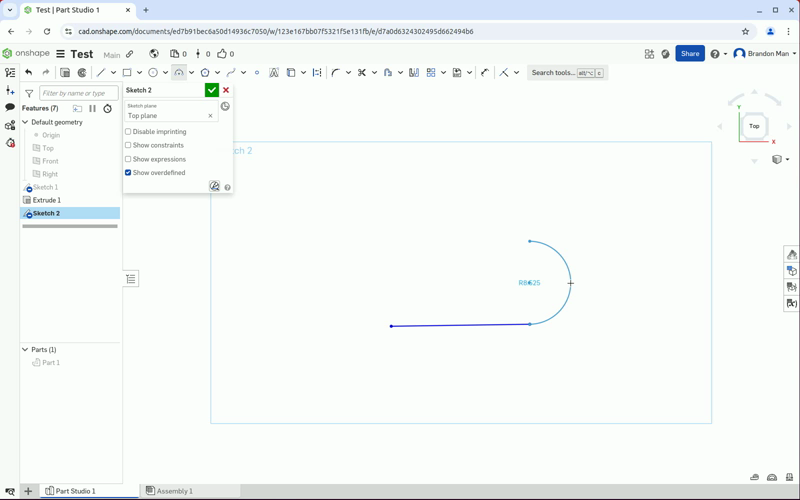
key_up(shift)
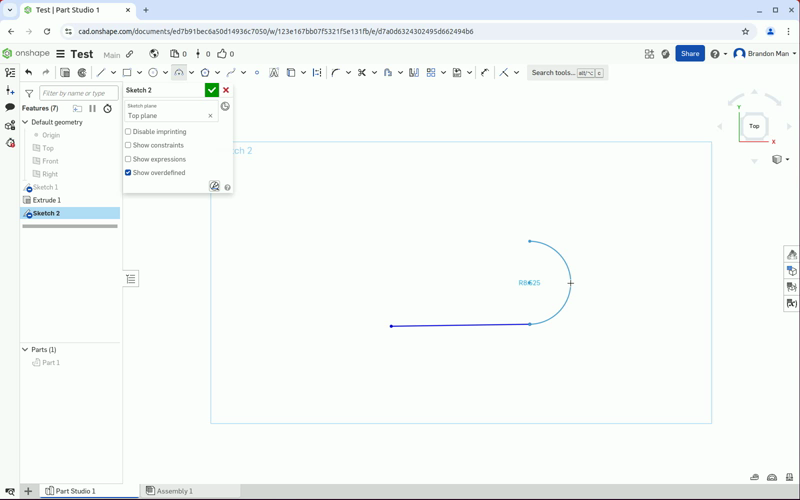
key(esc)
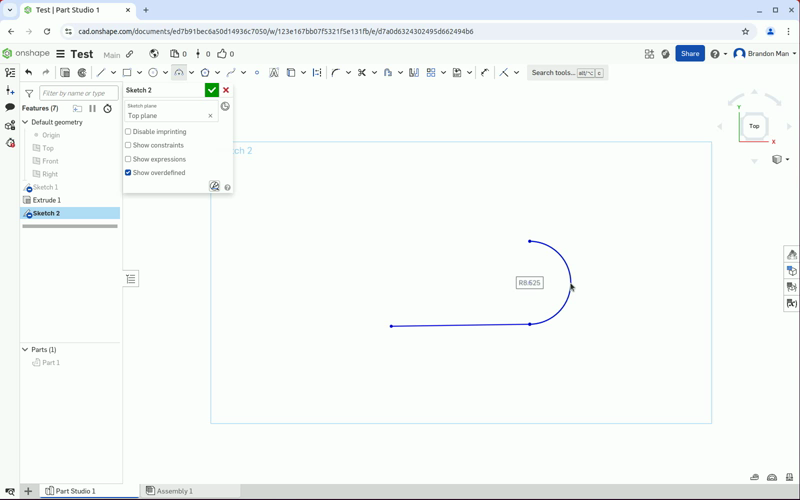
key(l)
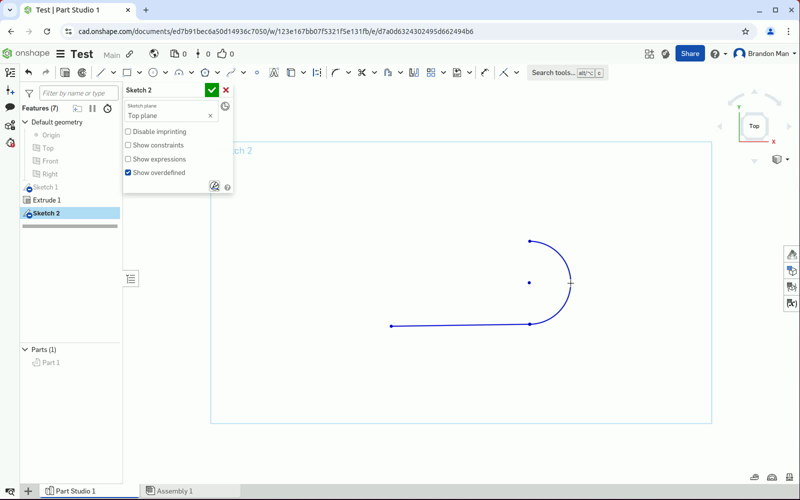
mouse_move(529, 241)
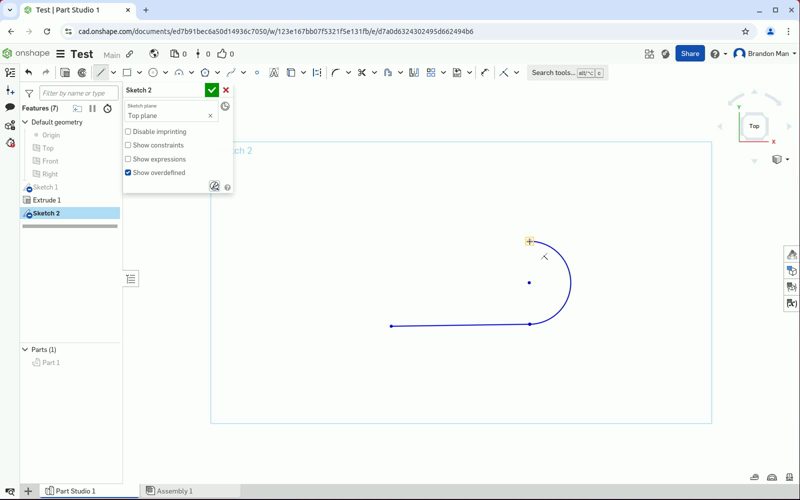
click(529, 241)
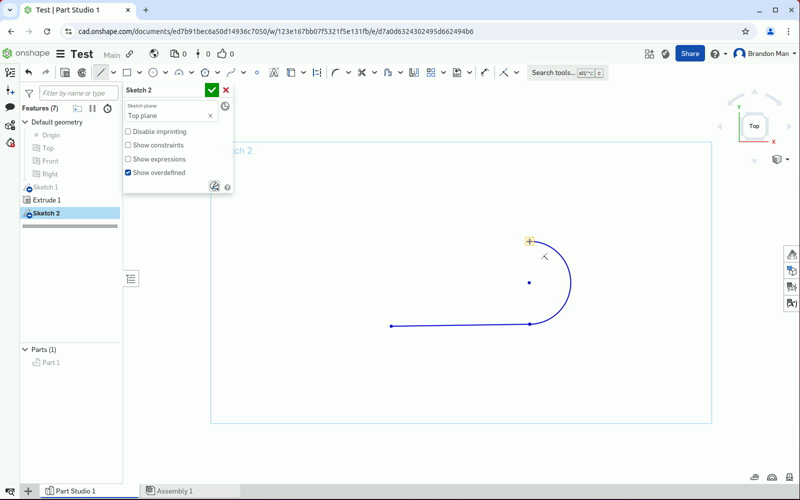
key_down(shift)
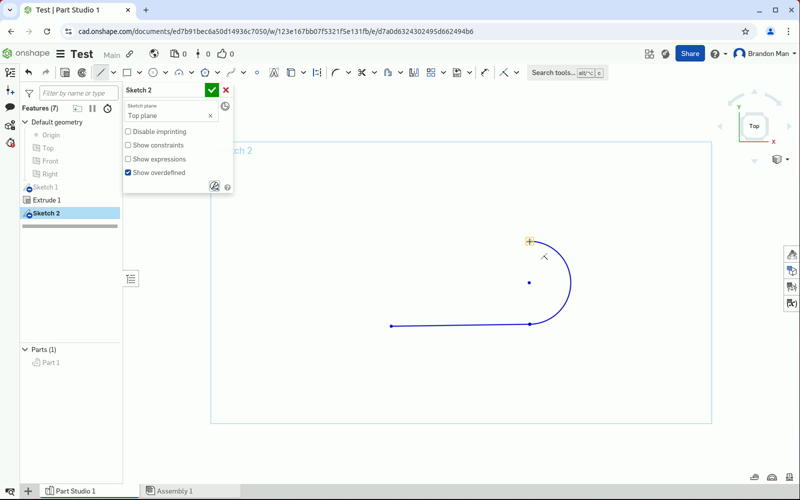
mouse_move(391, 241)
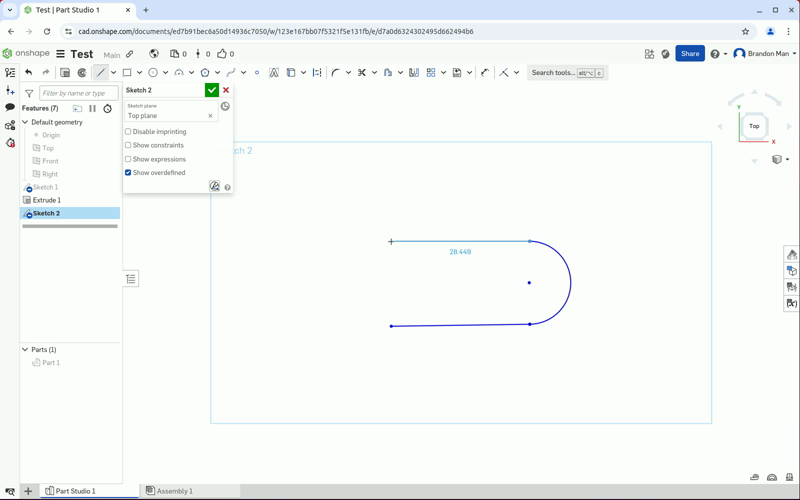
click(391, 241)
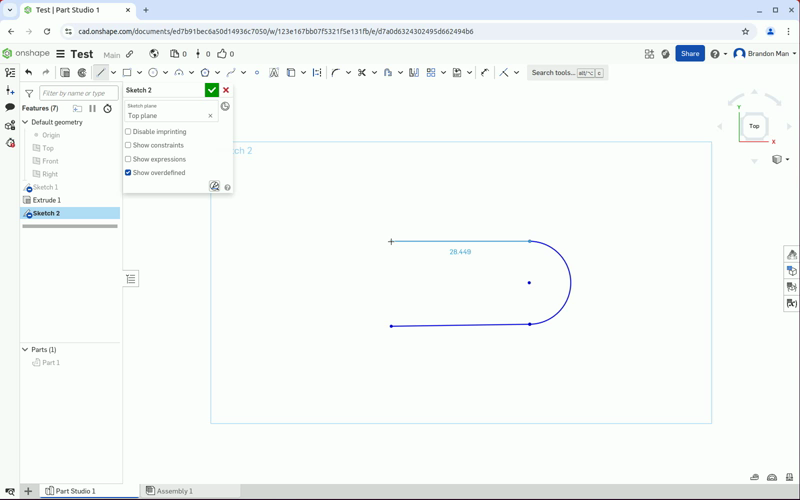
key_up(shift)
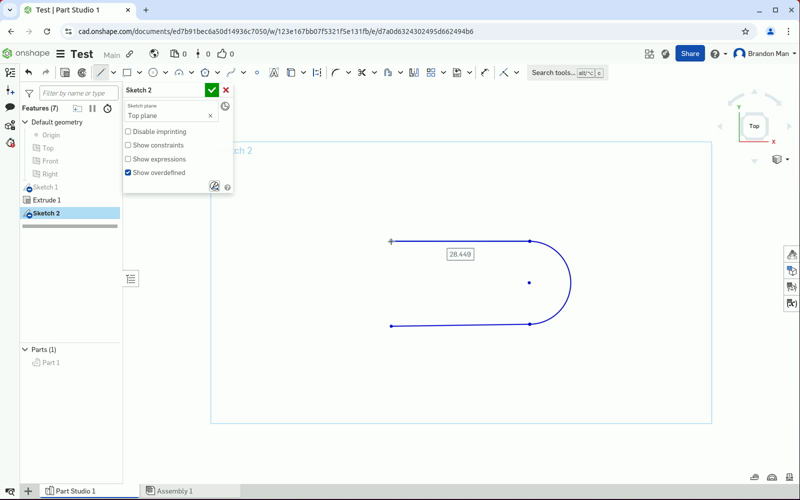
key(esc)
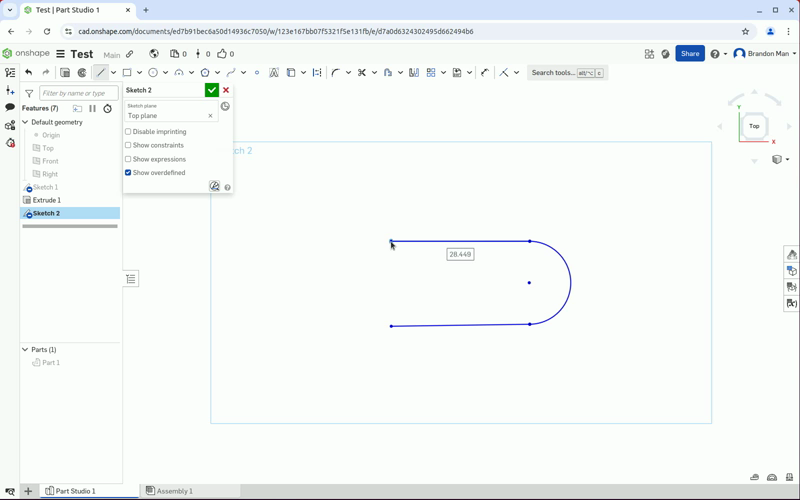
key(a)
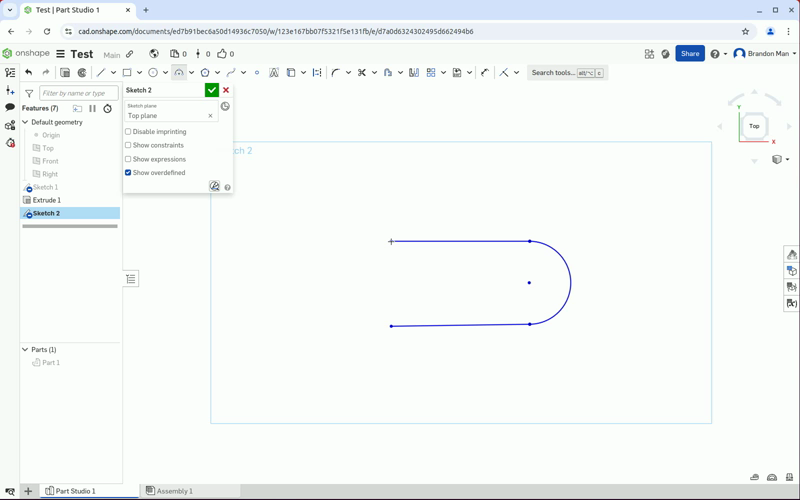
mouse_move(391, 241)
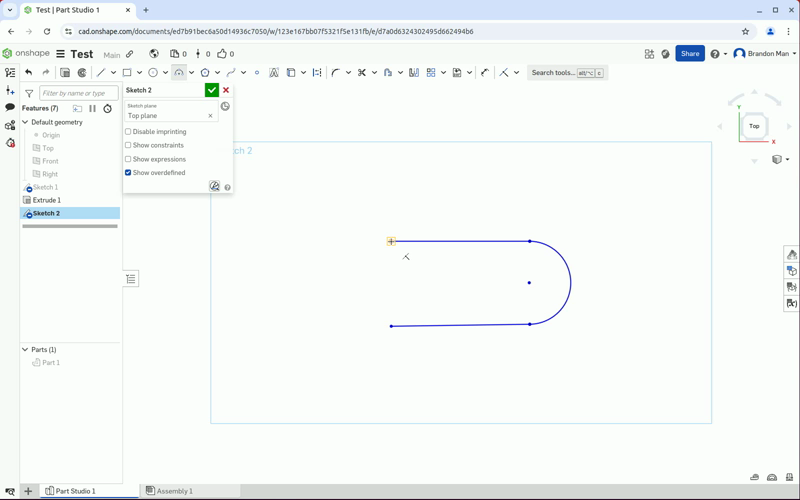
click(391, 241)
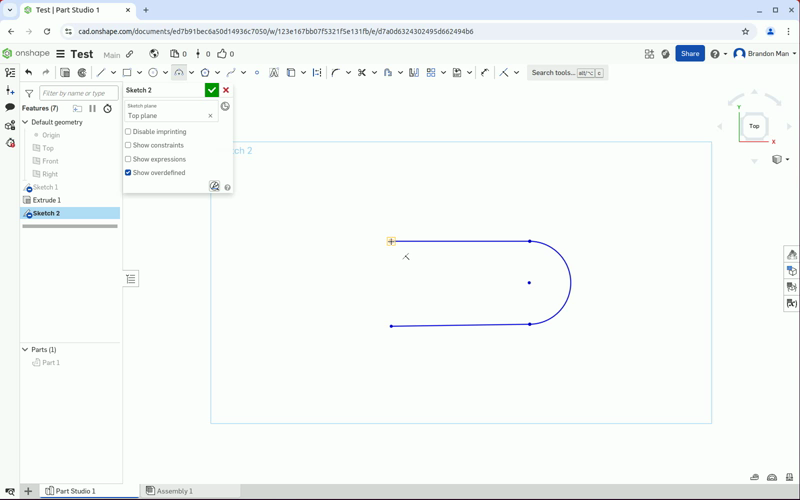
mouse_move(391, 326)
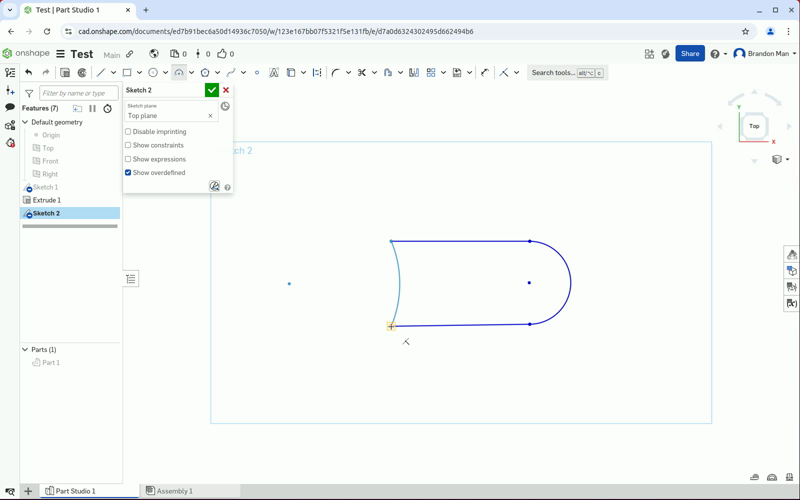
click(391, 326)
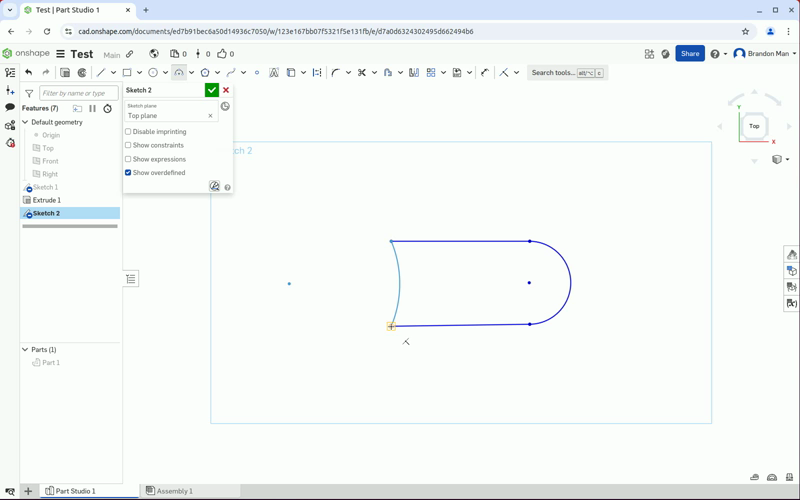
key_down(shift)
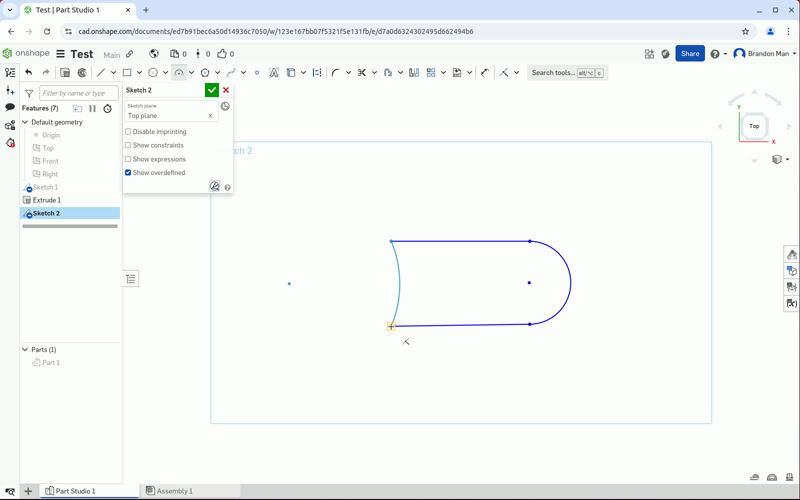
mouse_move(433, 283)
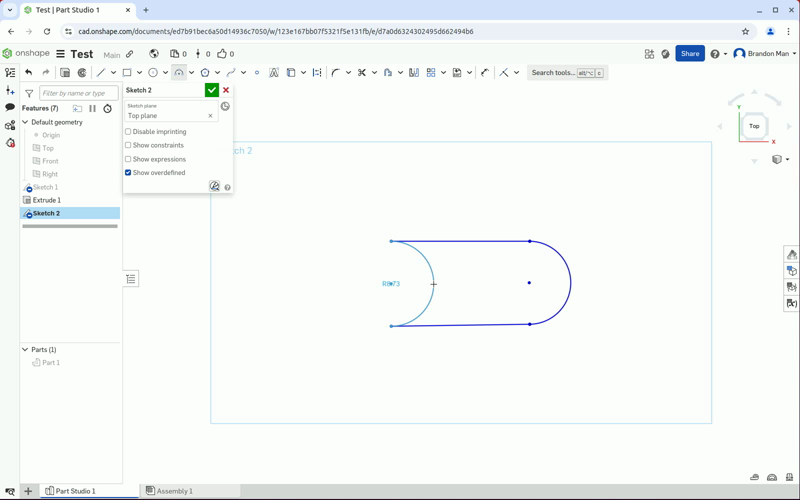
click(433, 283)
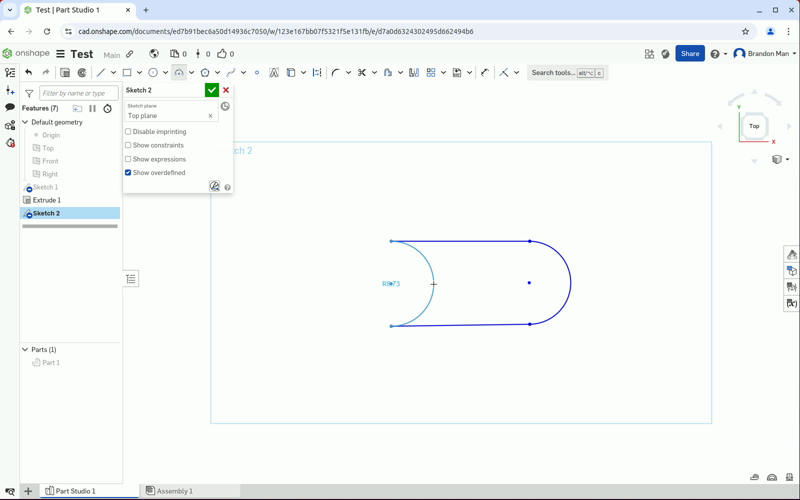
key_up(shift)
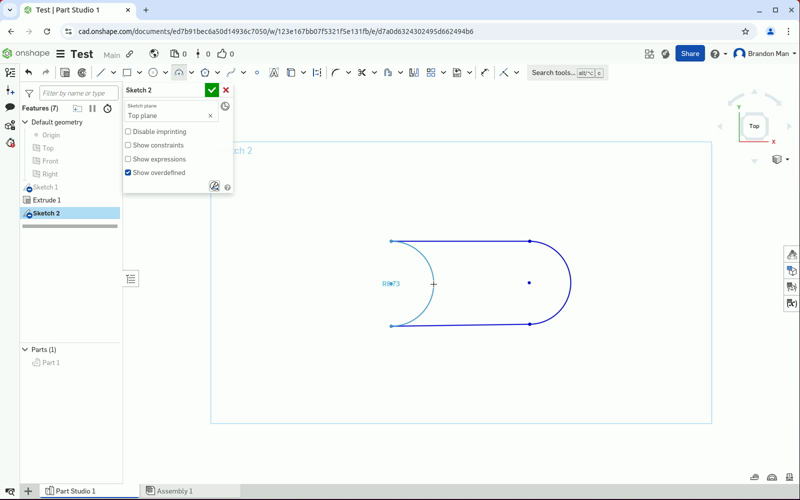
key(esc)
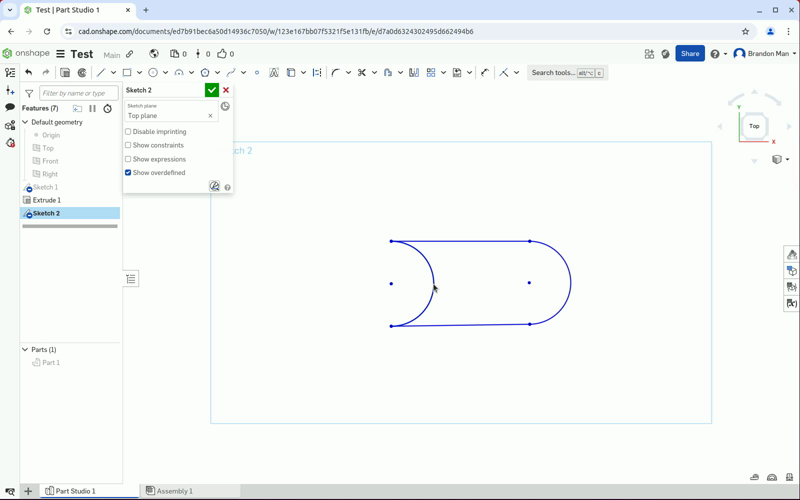
key(c)
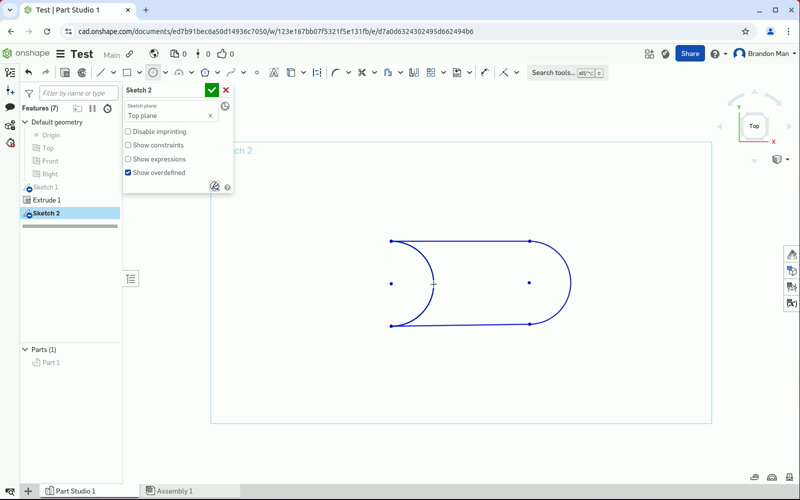
key_down(shift)
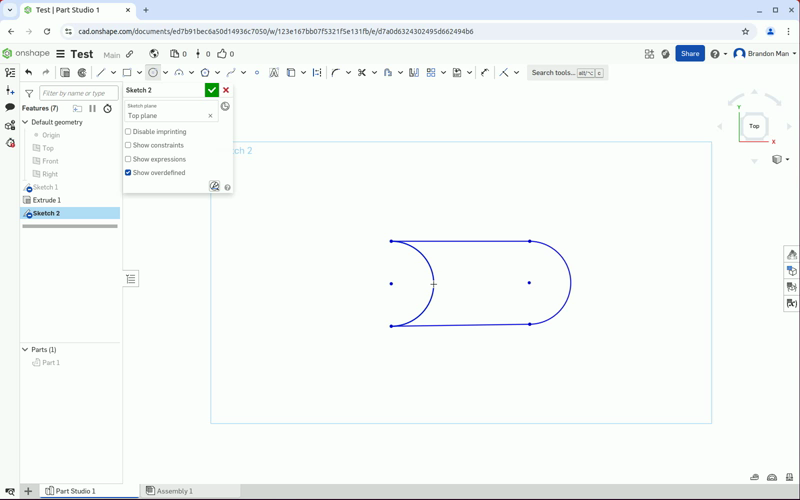
mouse_move(529, 282)
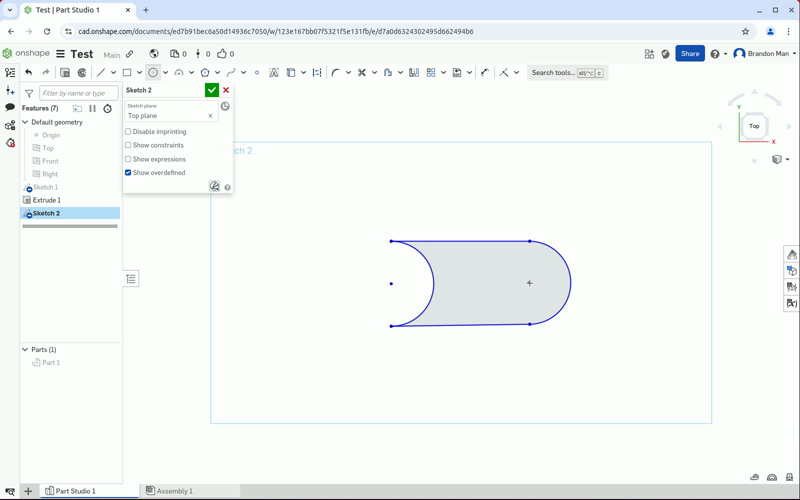
scroll(6)
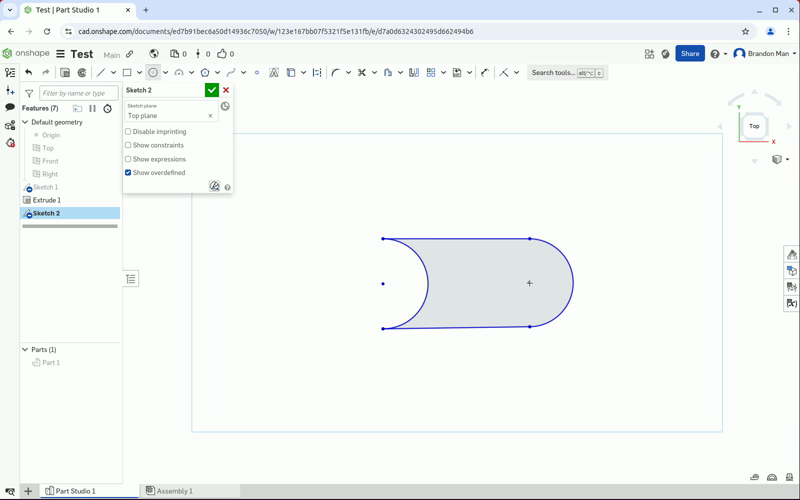
scroll(6)
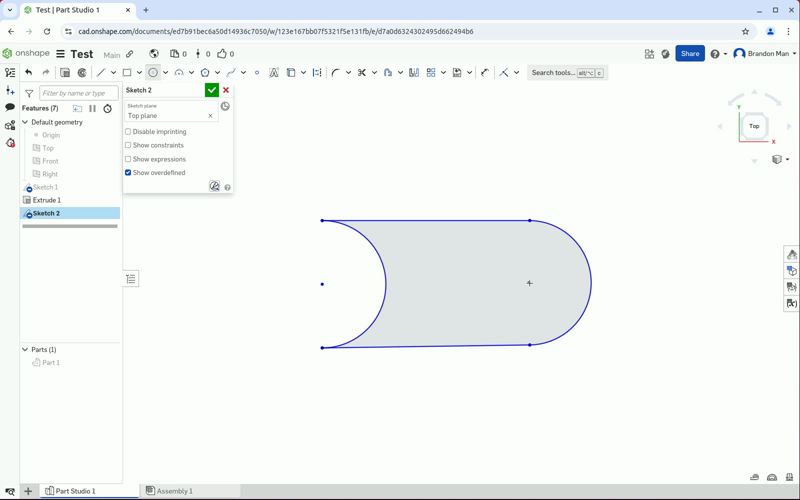
scroll(6)
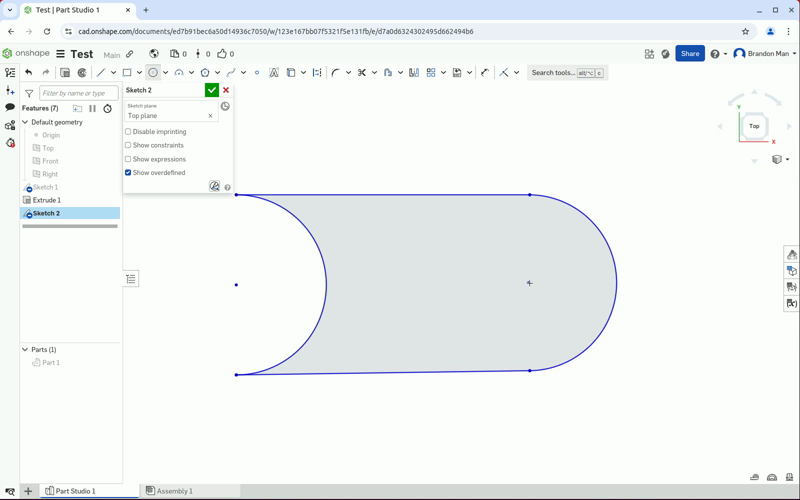
scroll(6)
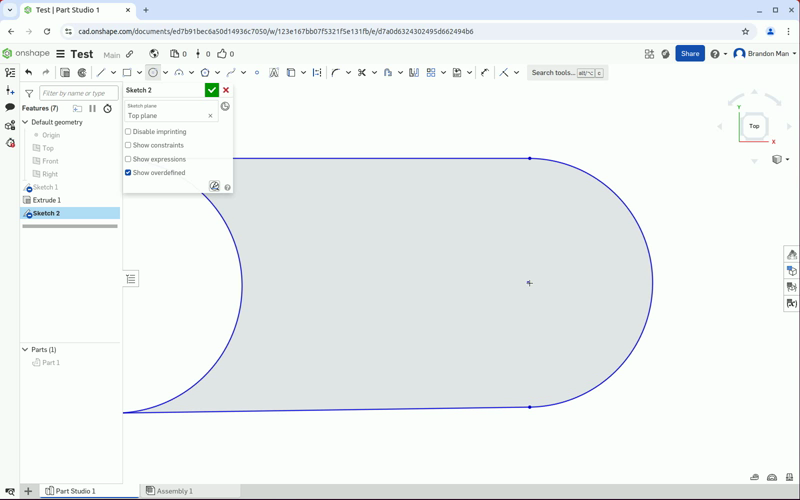
scroll(6)
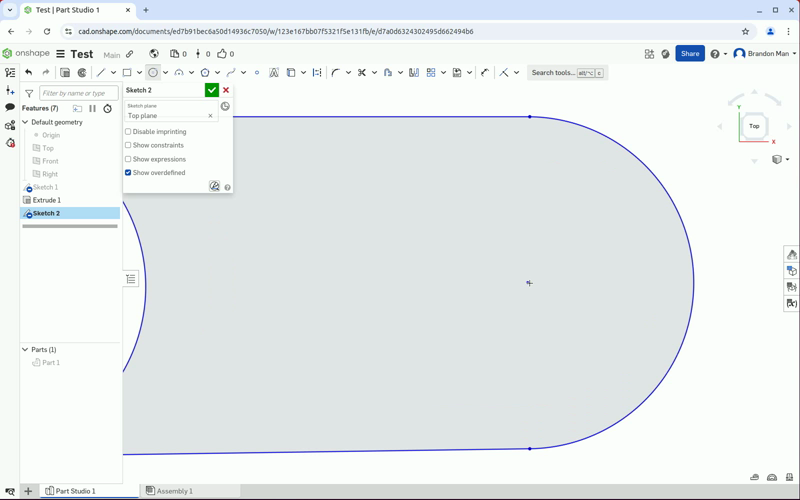
scroll(6)
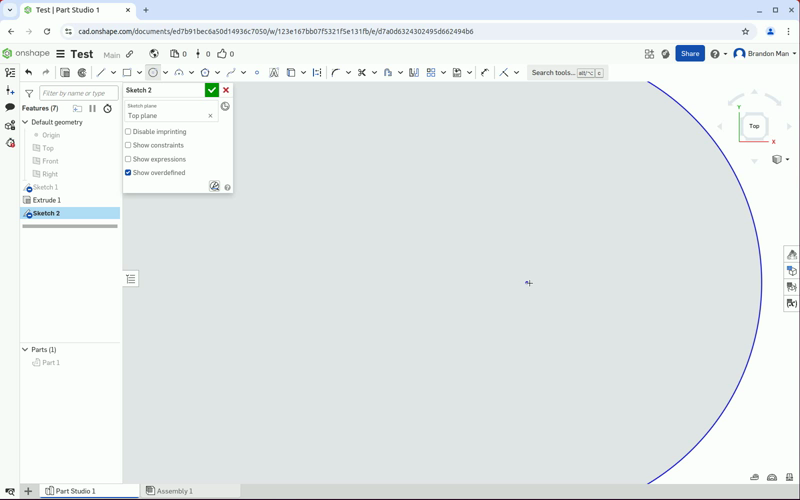
scroll(6)
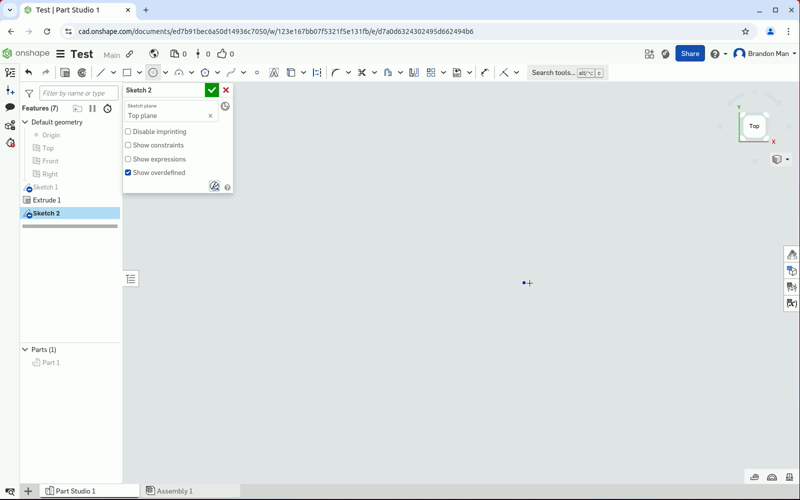
click(529, 282)
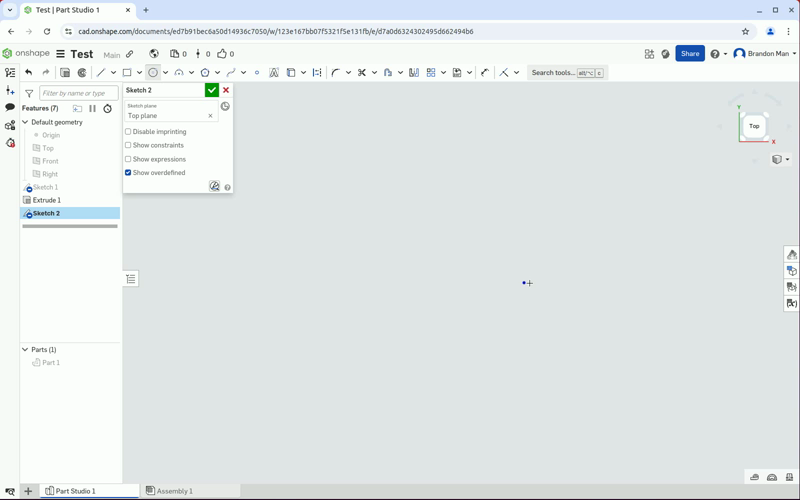
scroll(-6)
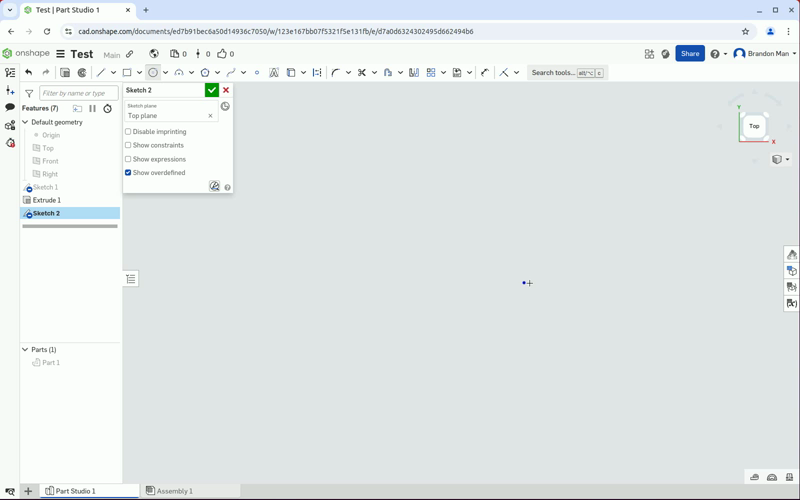
scroll(-6)
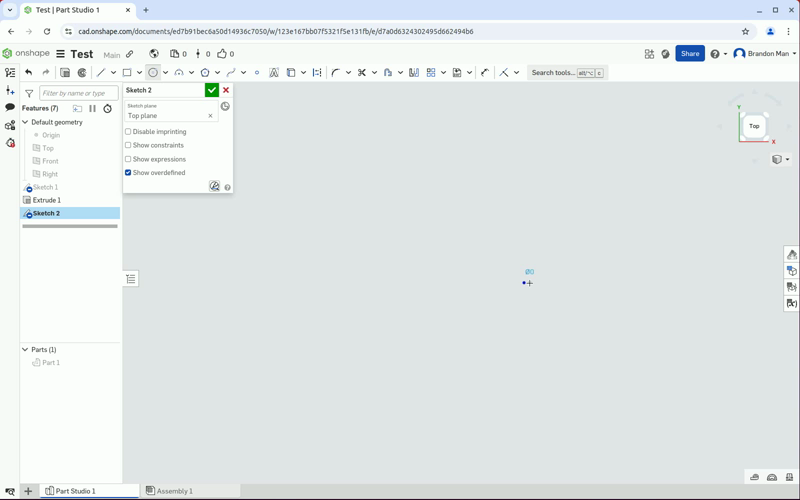
scroll(-6)
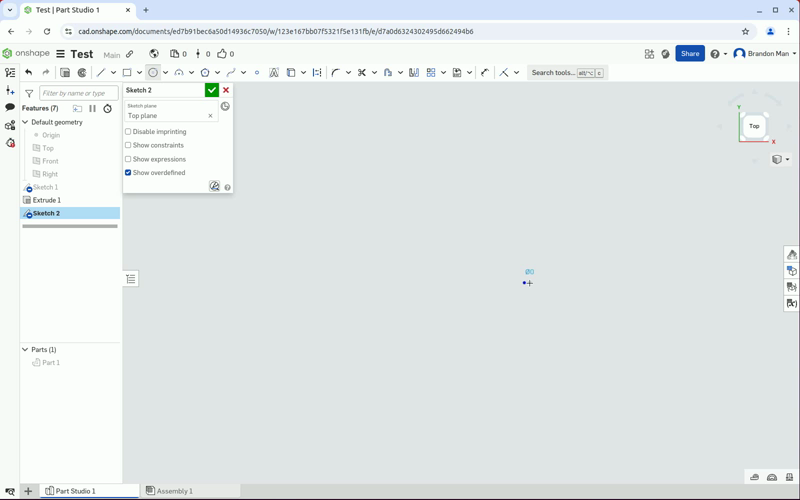
scroll(-6)
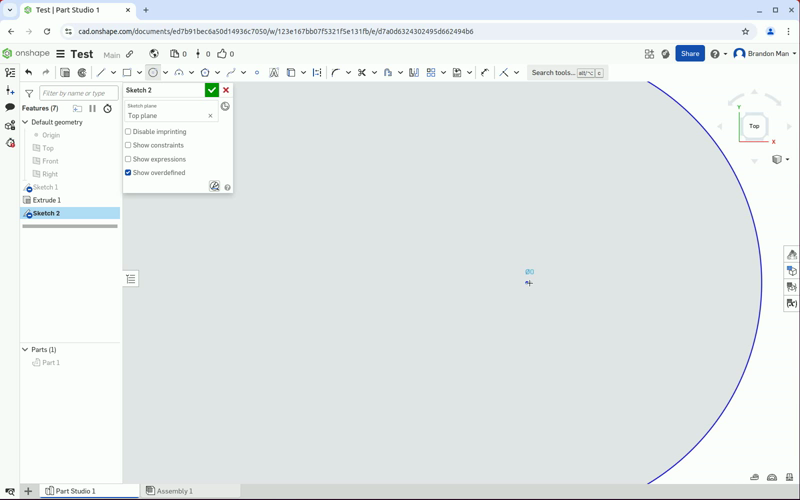
scroll(-6)
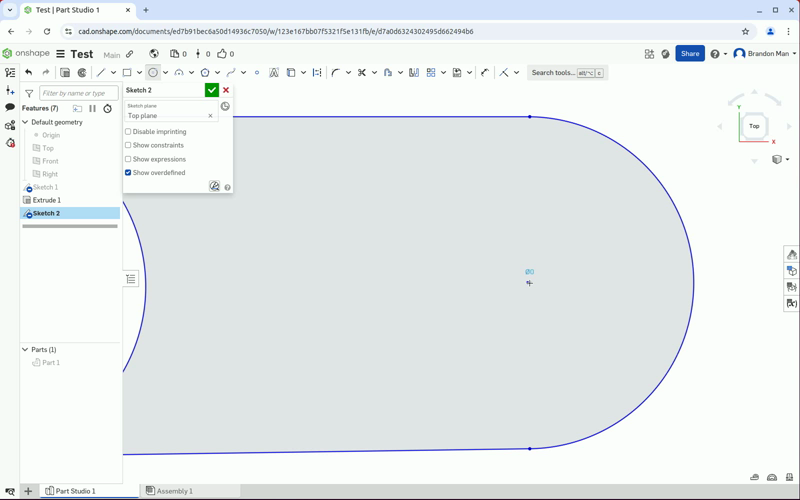
scroll(-6)
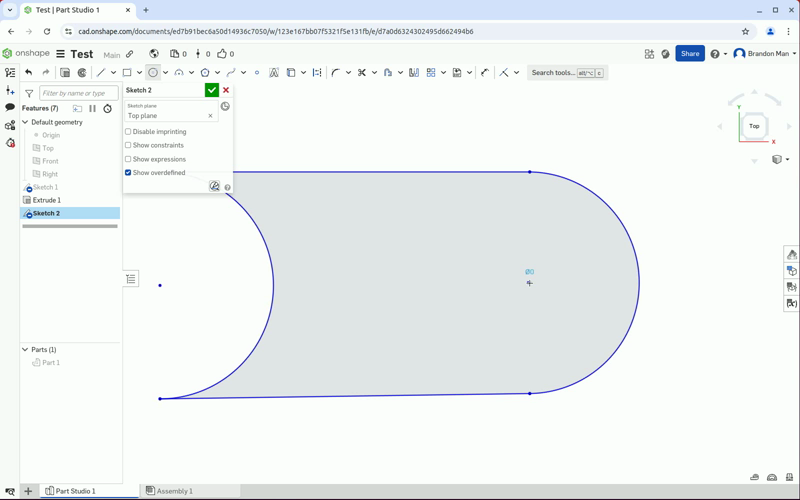
scroll(-6)
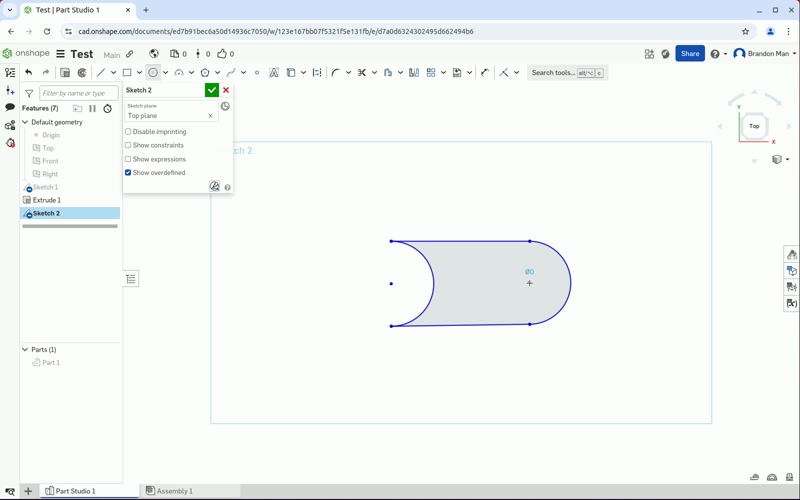
key_up(shift)
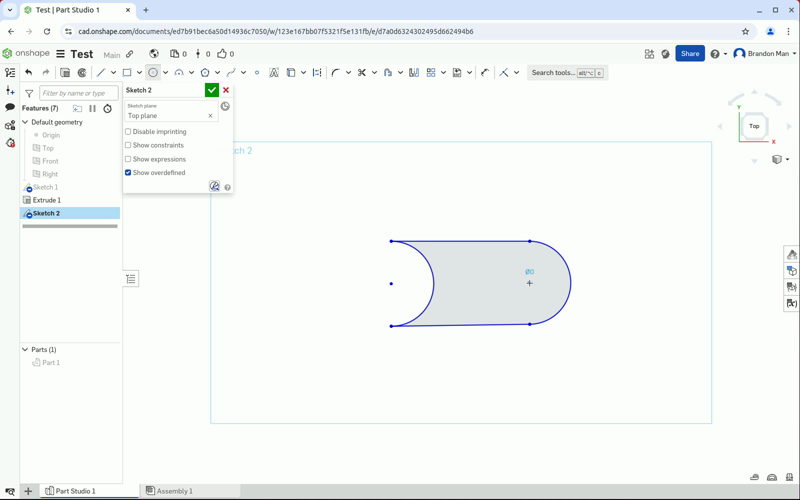
mouse_move(554, 282)
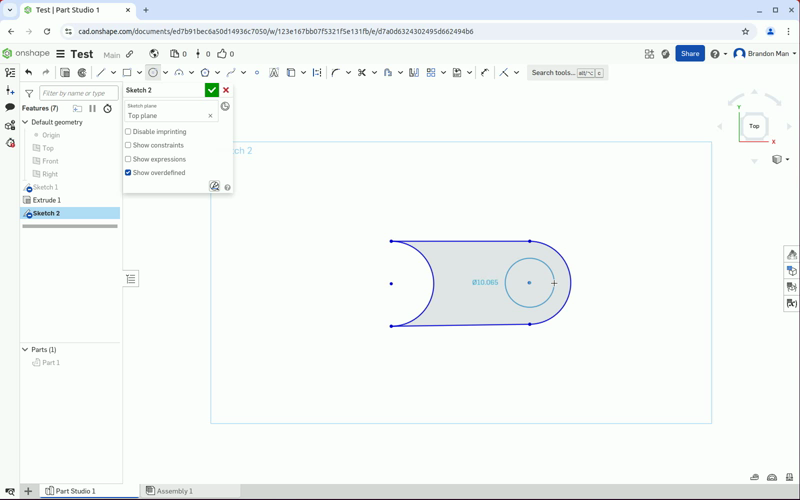
click(554, 282)
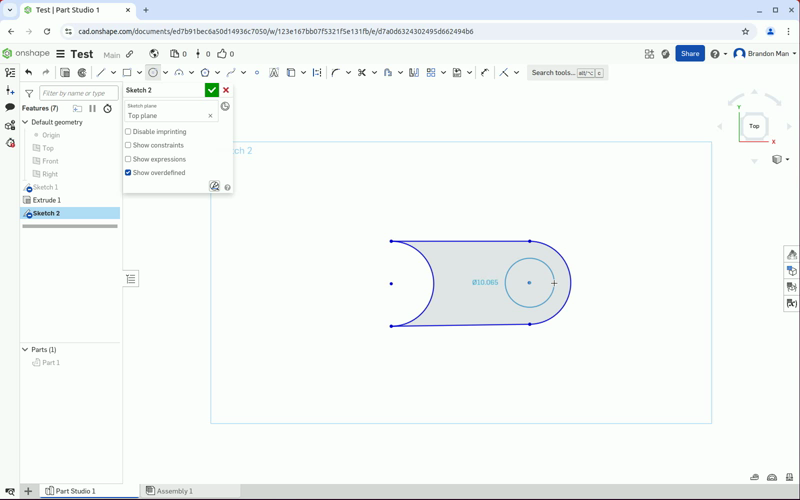
key(esc)
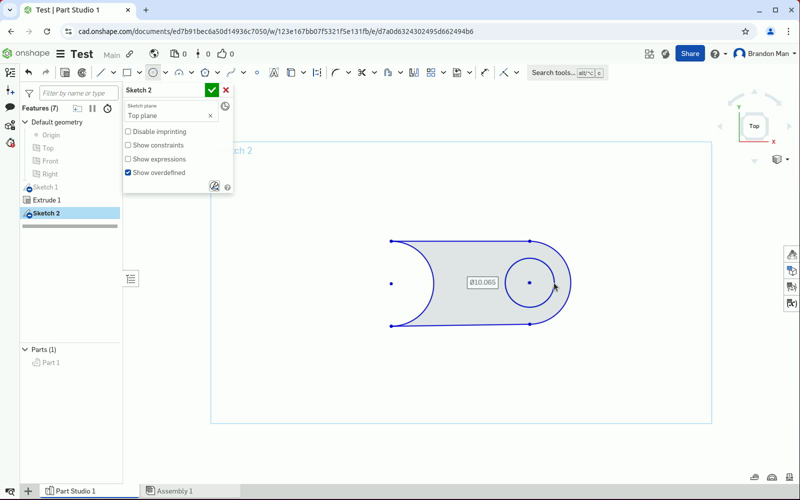
mouse_move(447, 294)
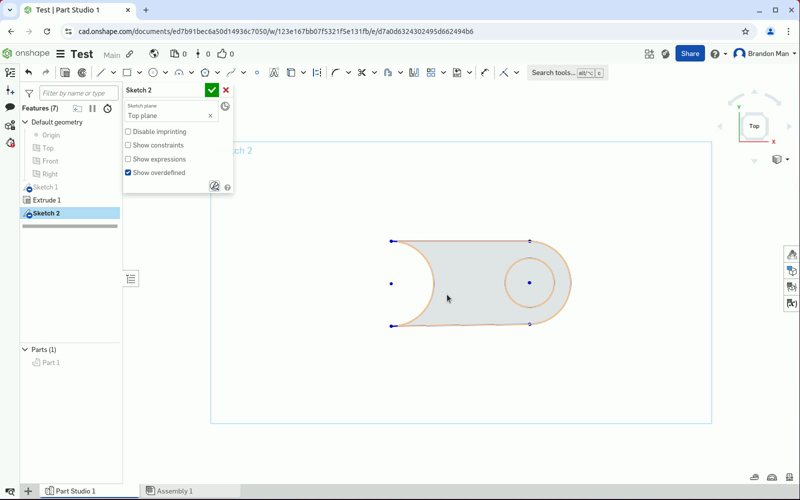
click(447, 294)
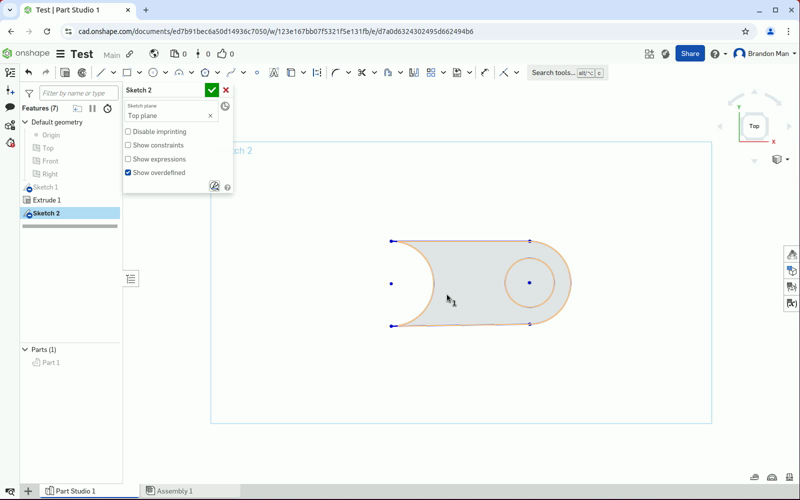
mouse_move(73, 352)
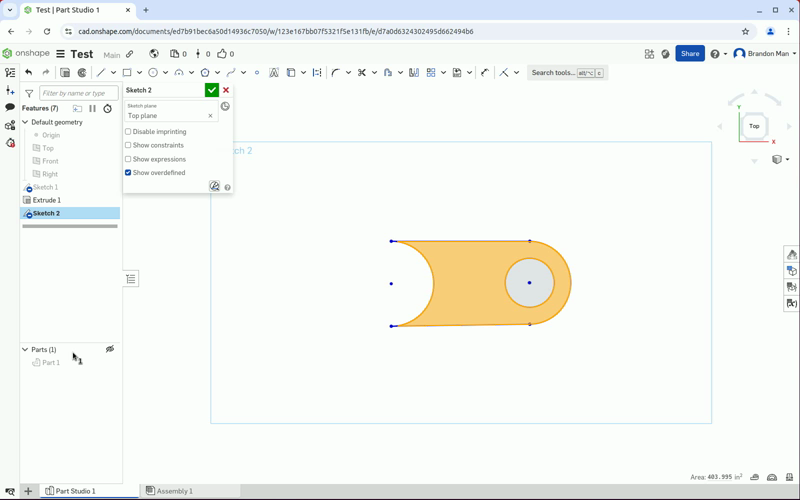
key(shift+y)
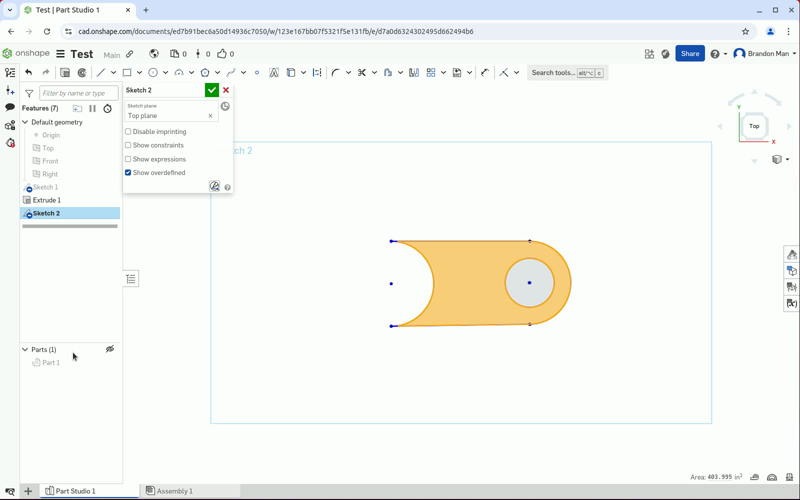
key(shift+e)
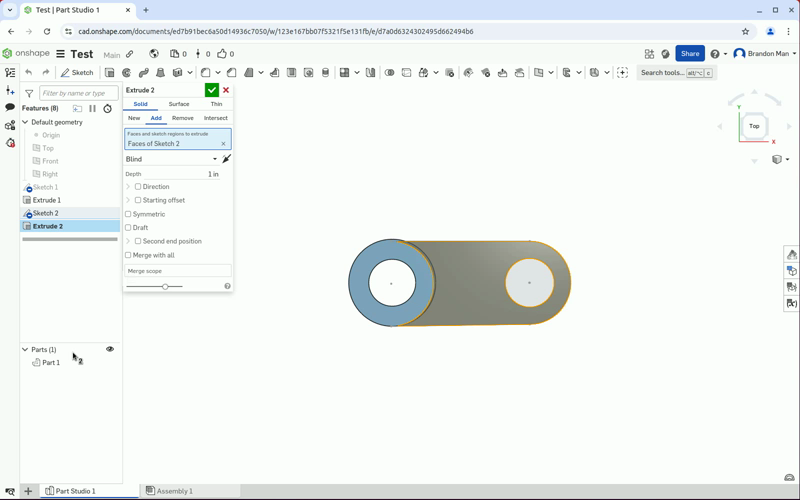
mouse_move(143, 106)
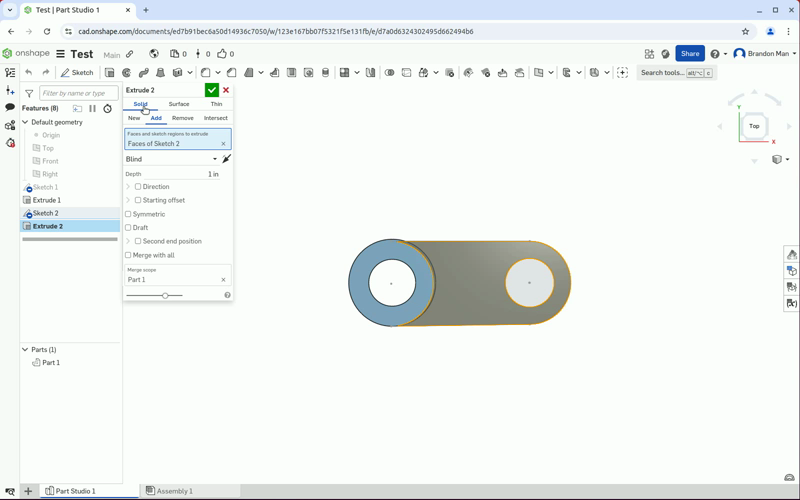
click(143, 106)
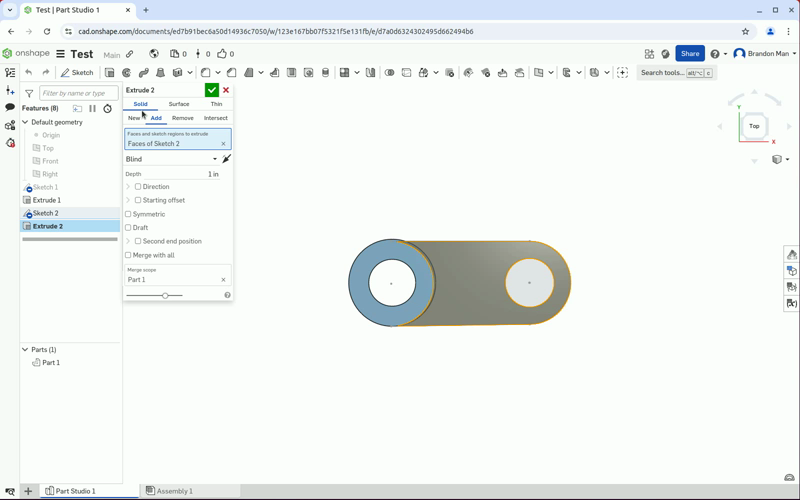
mouse_move(137, 120)
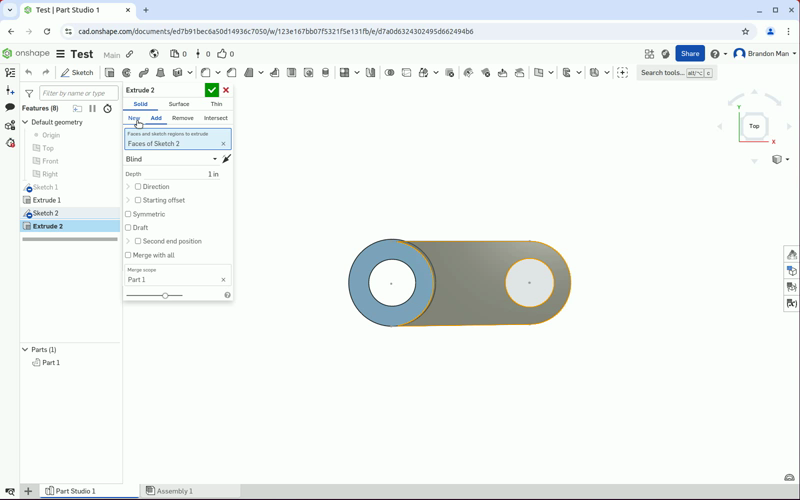
click(137, 120)
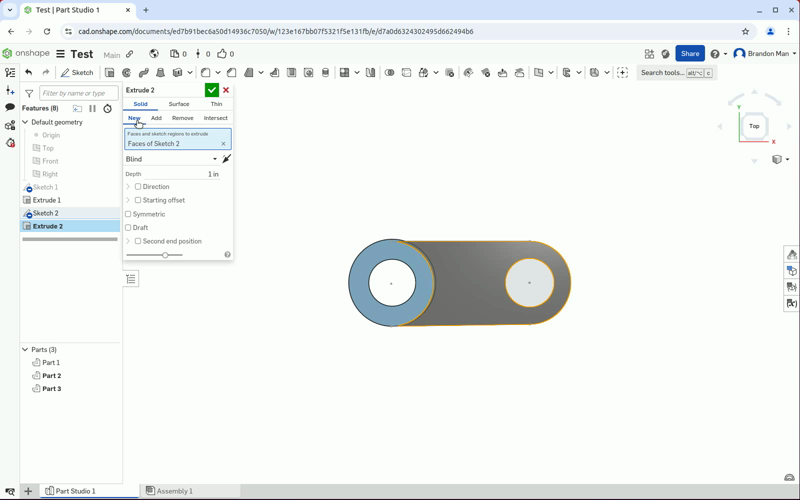
key(tab, 4)
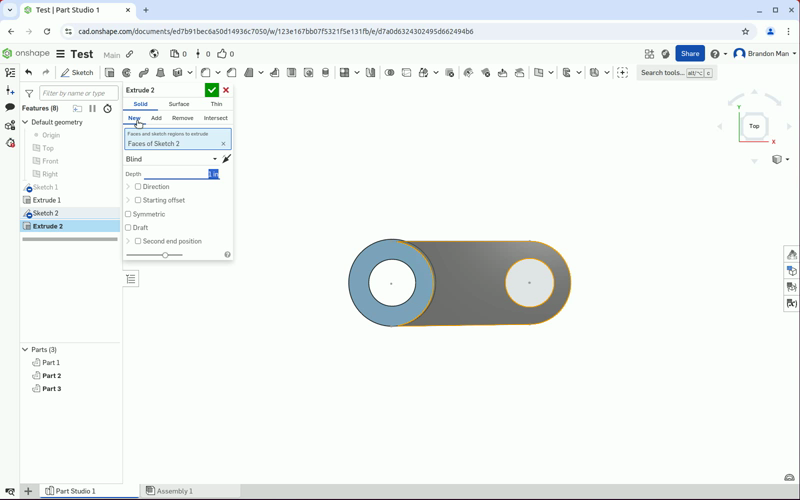
text(7.703)
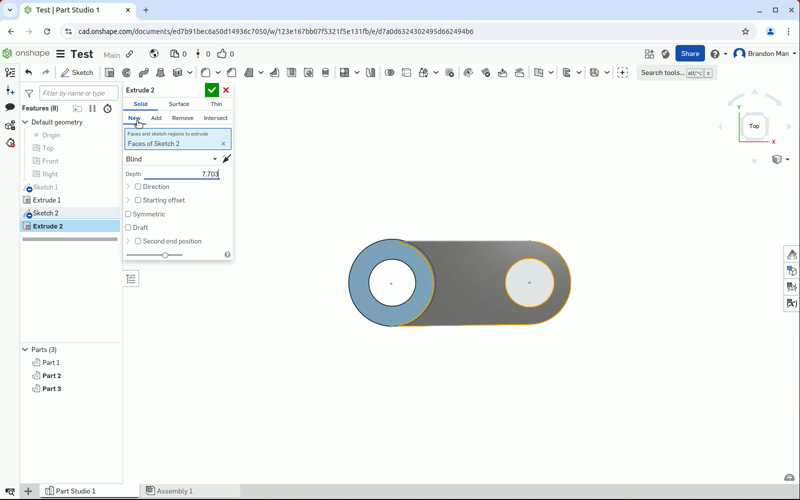
key(enter)
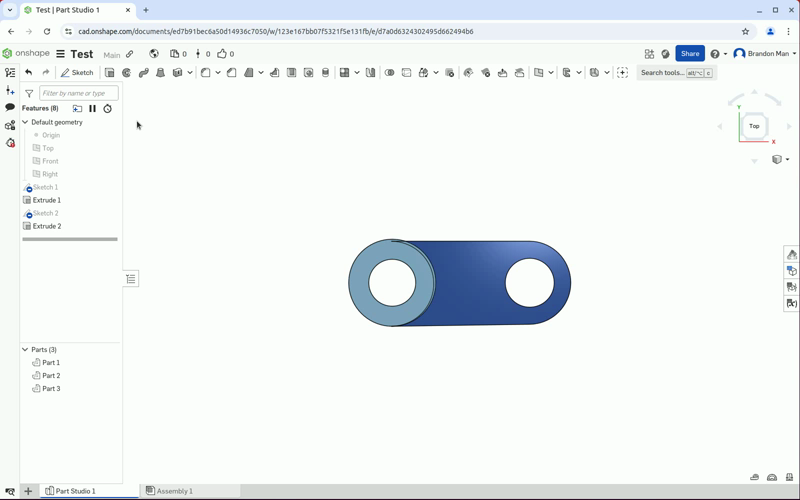
key(shift+h)
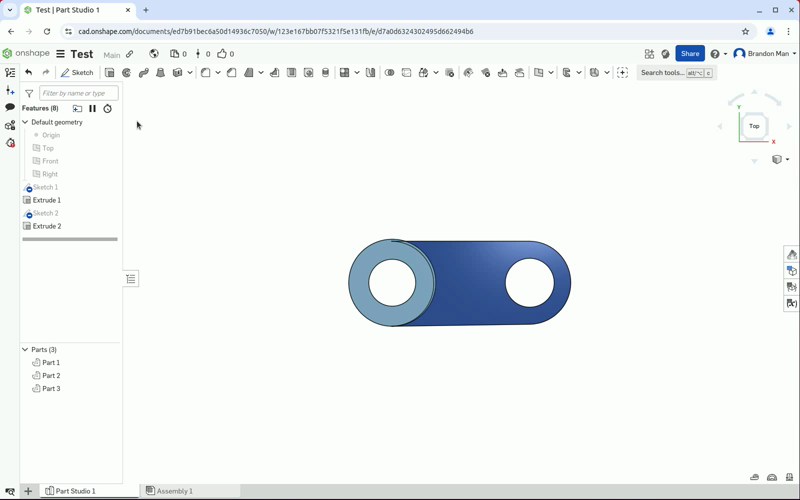
key(shift+h)
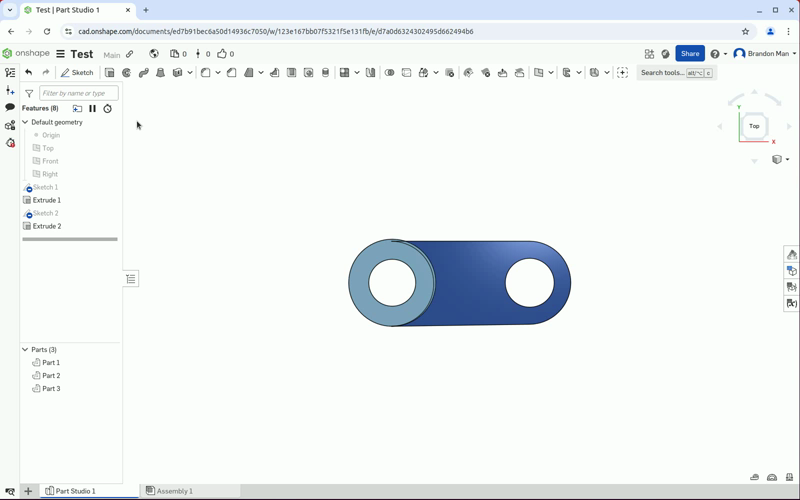
mouse_move(73, 189)
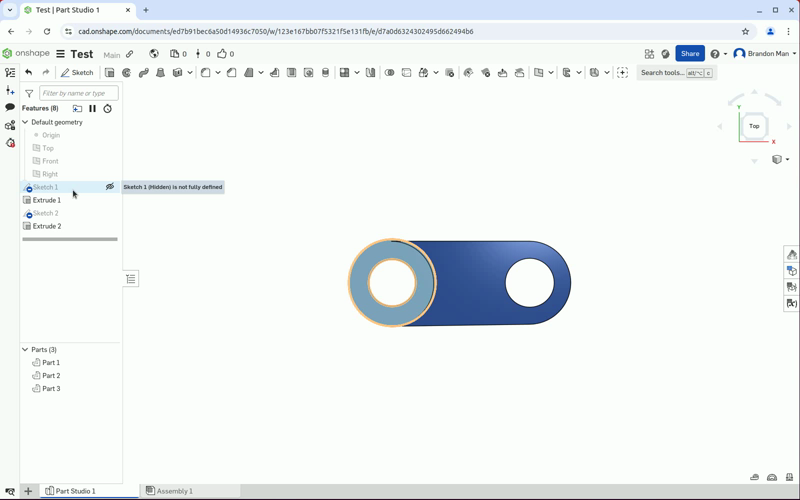
click(73, 189)
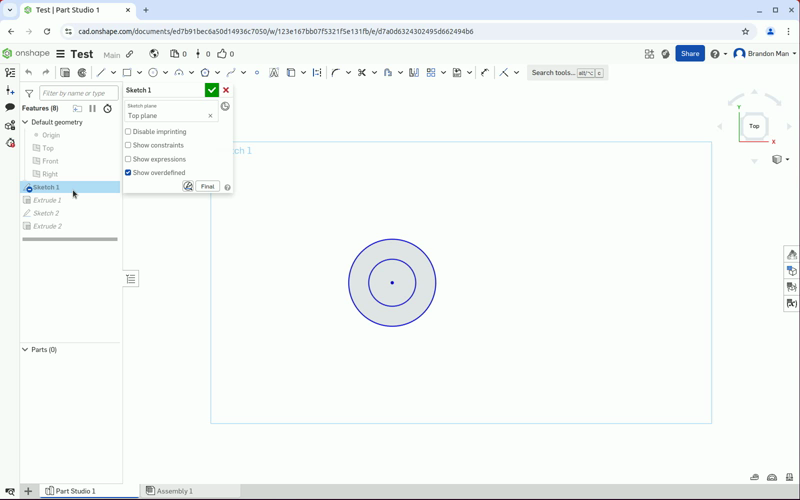
mouse_move(229, 92)
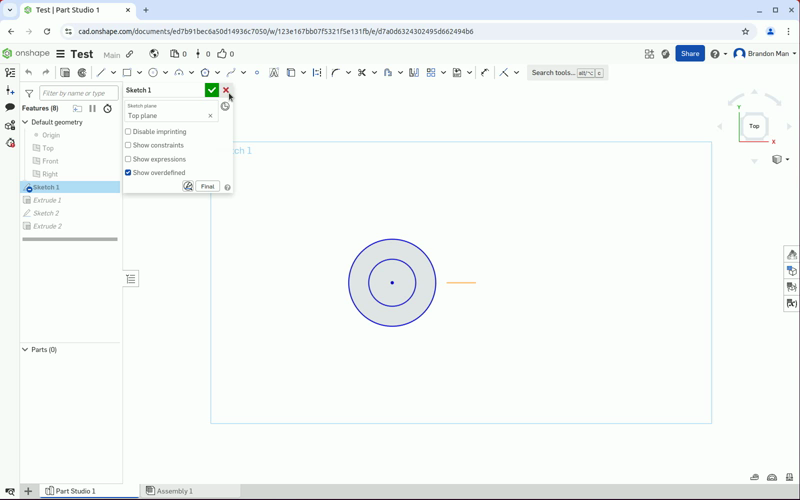
click(229, 92)
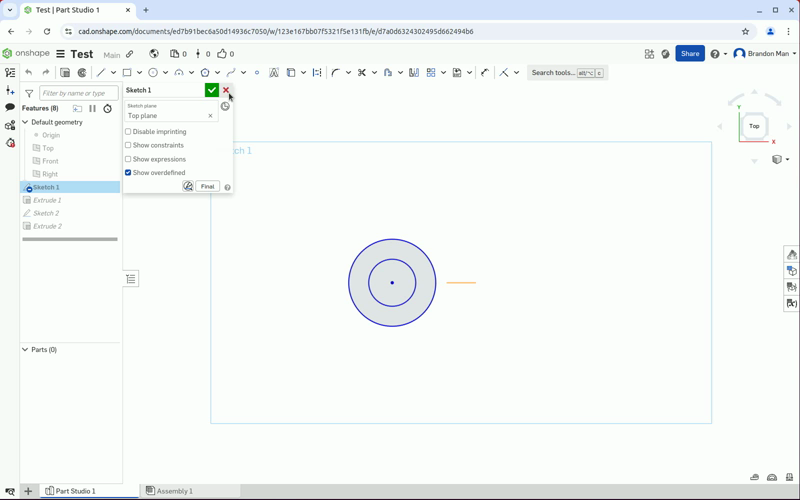
key(shift+s)
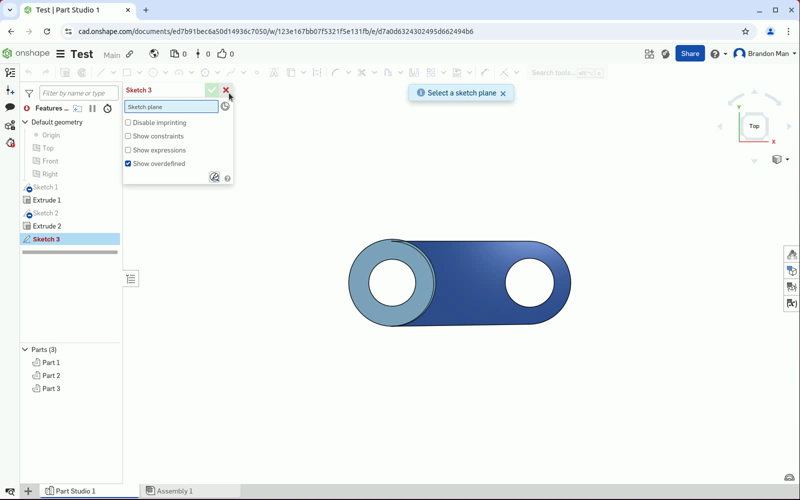
mouse_move(73, 150)
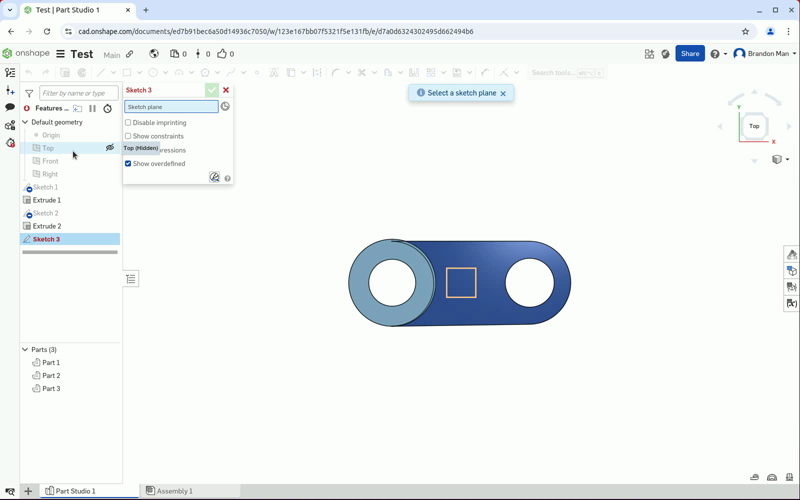
click(73, 150)
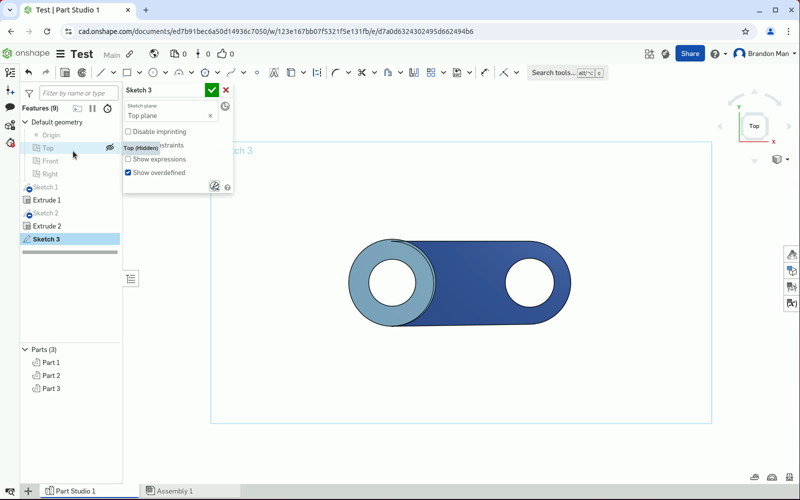
mouse_move(73, 352)
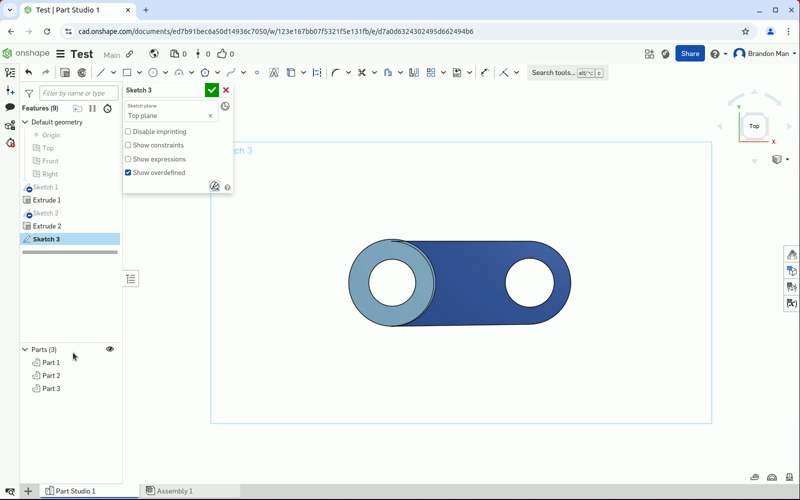
key(y)
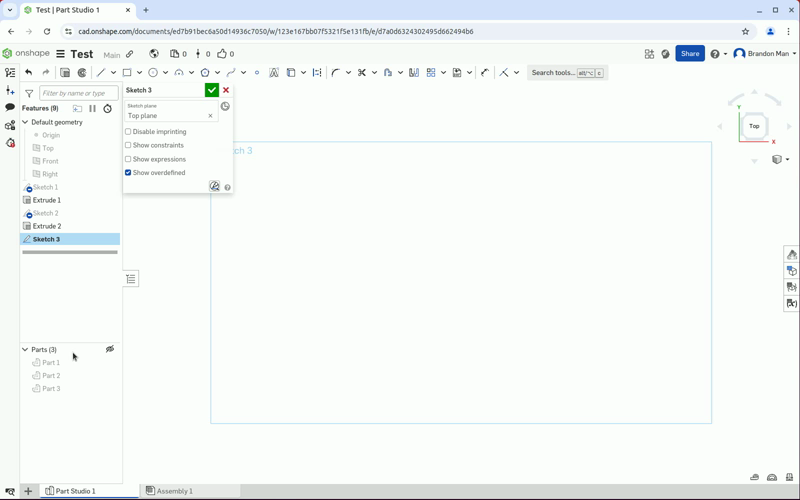
key(c)
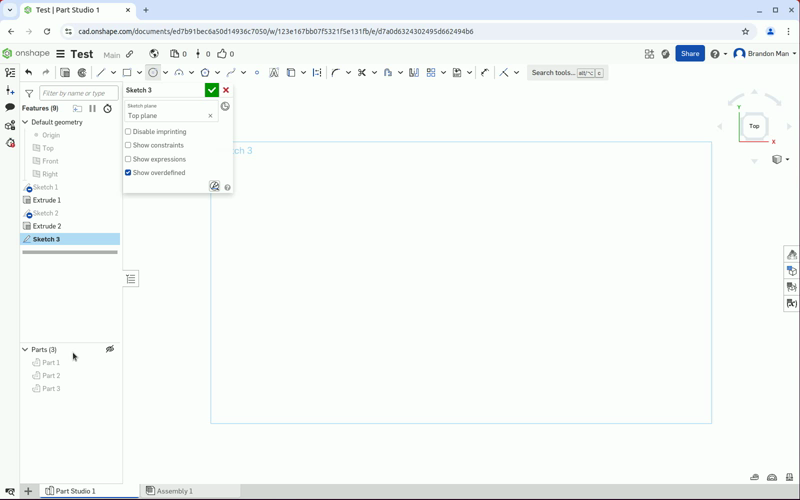
key_down(shift)
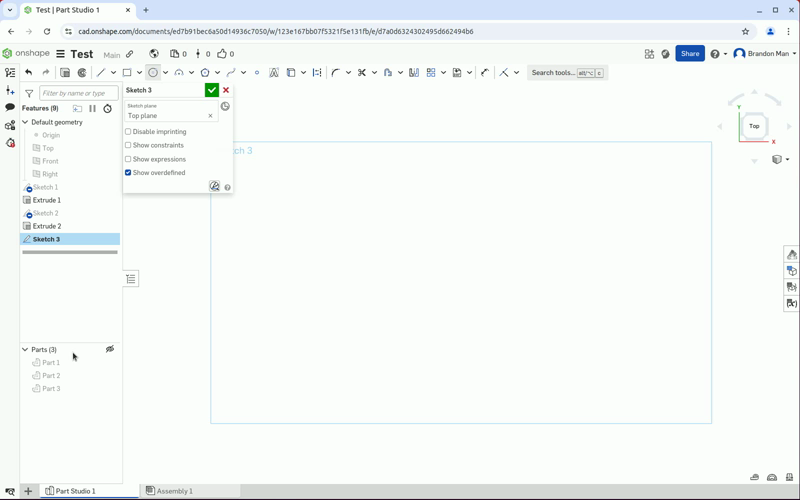
mouse_move(392, 282)
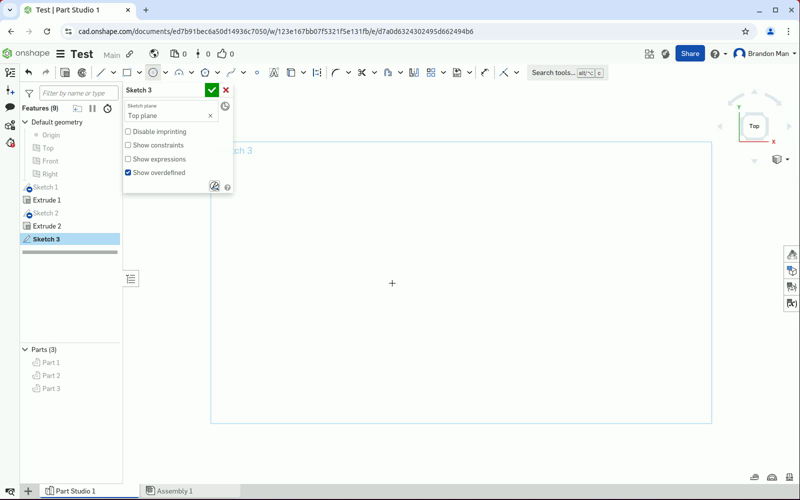
click(392, 282)
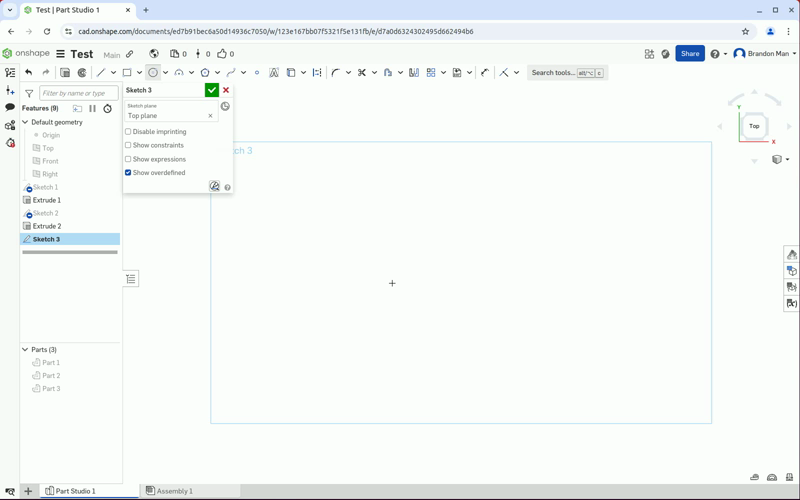
key_up(shift)
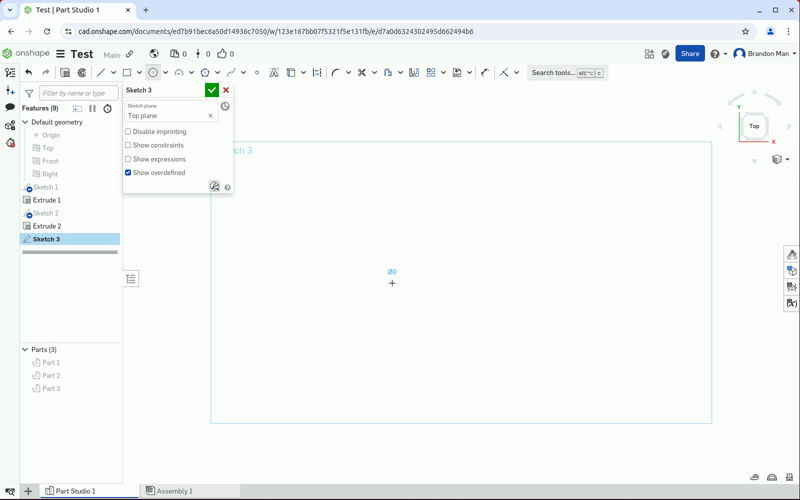
mouse_move(435, 282)
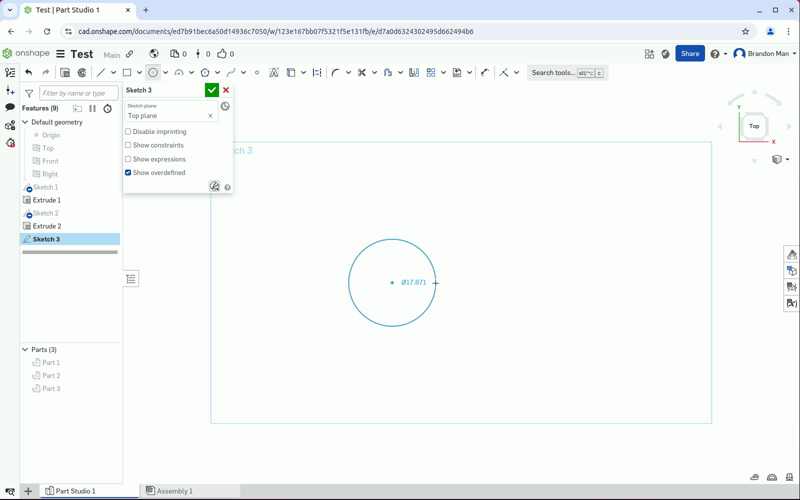
click(435, 282)
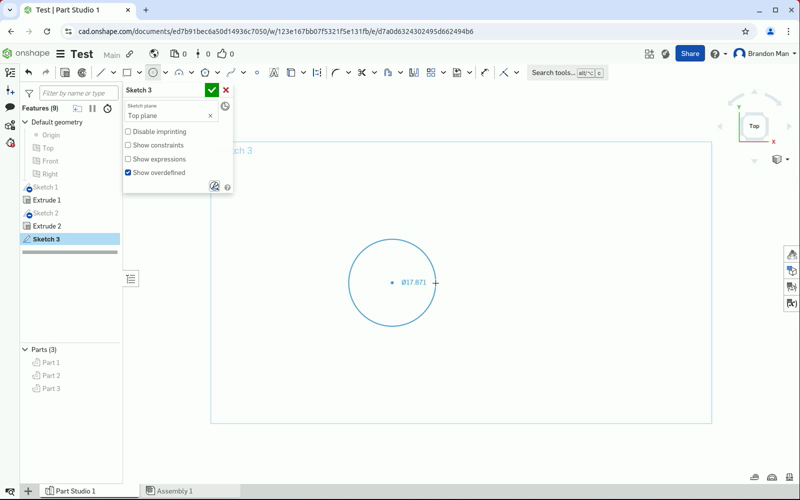
key(esc)
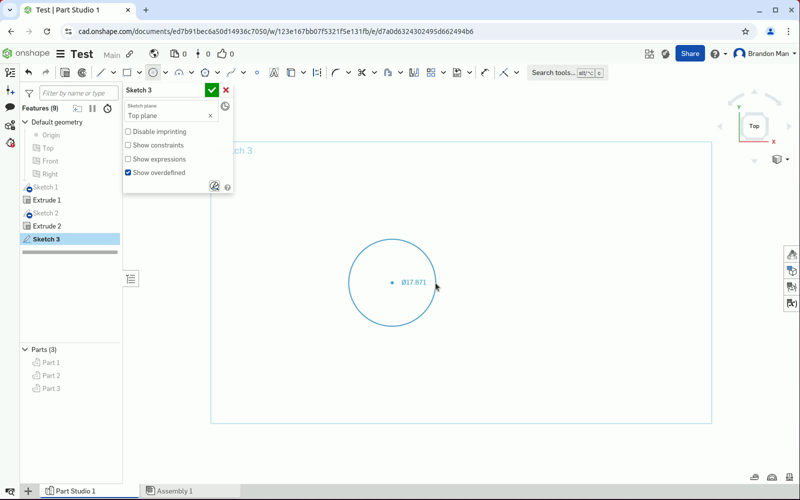
key(c)
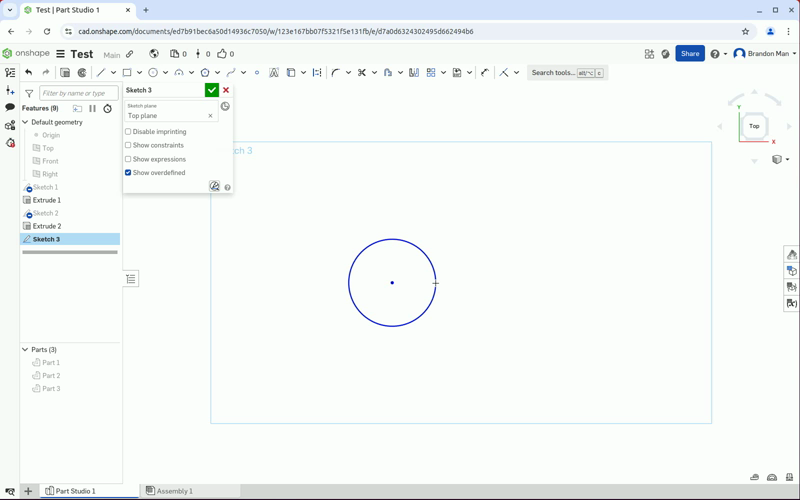
key_down(shift)
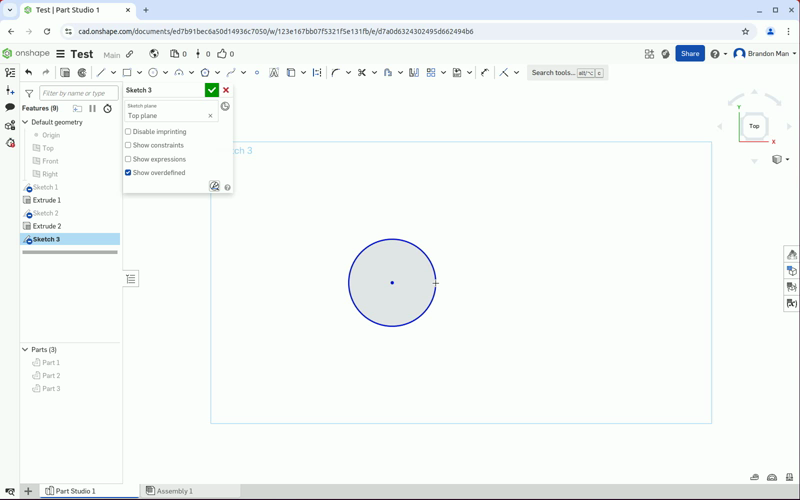
mouse_move(392, 282)
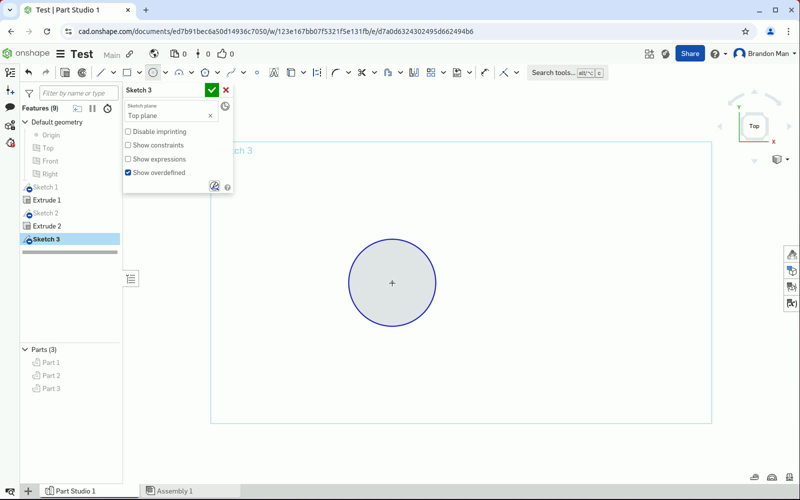
click(392, 282)
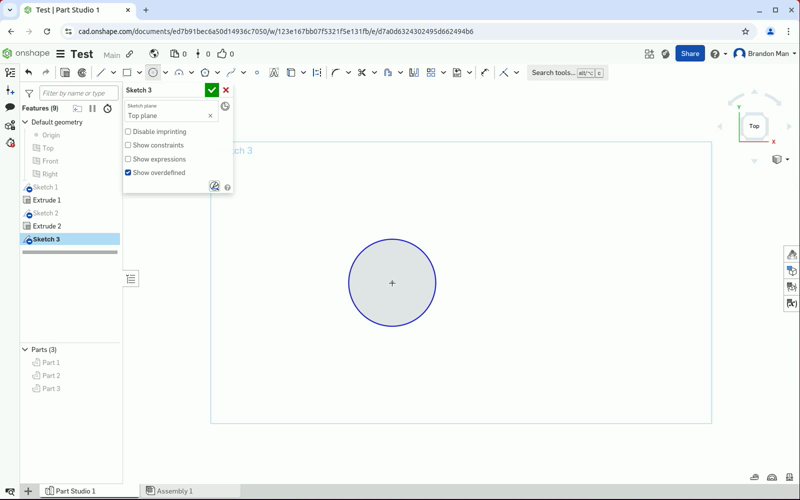
key_up(shift)
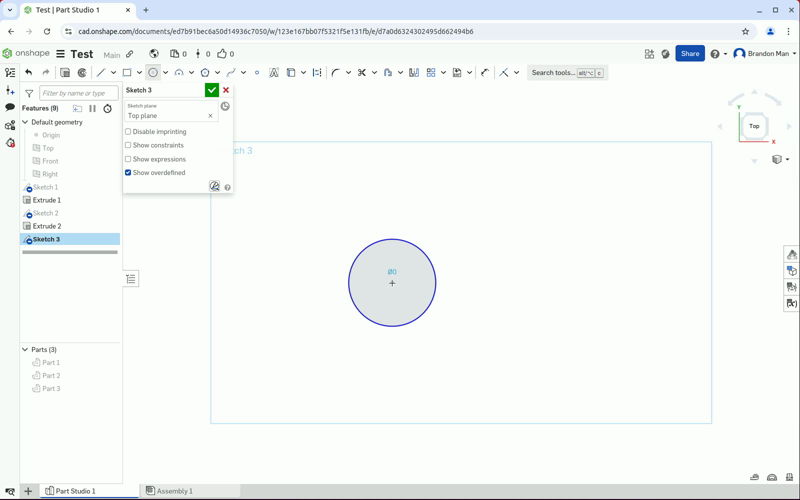
mouse_move(415, 282)
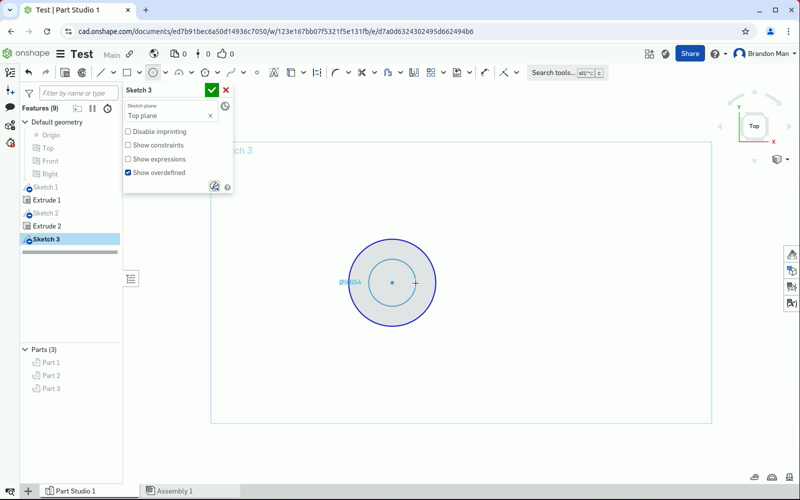
click(415, 282)
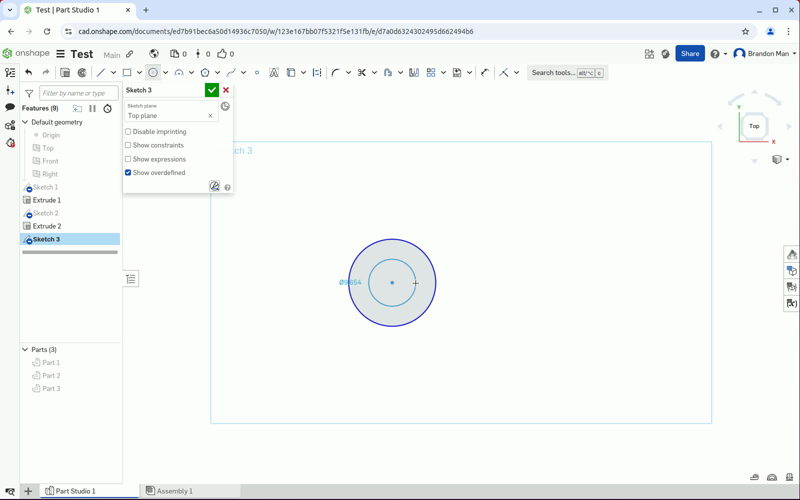
key(esc)
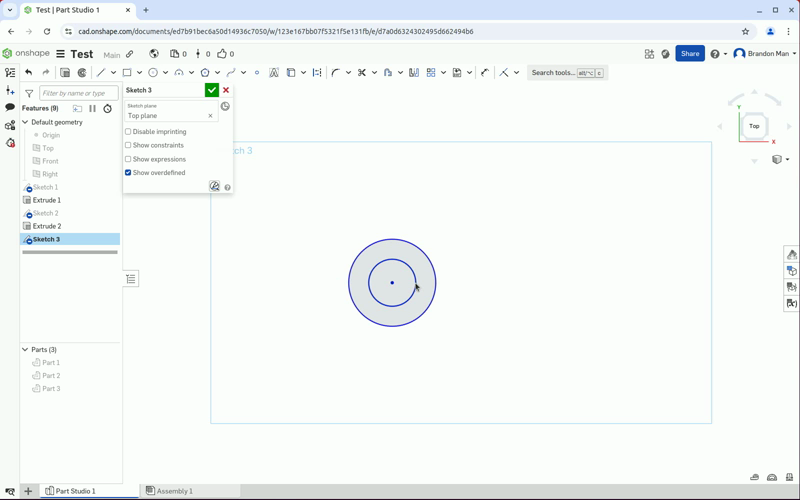
mouse_move(382, 246)
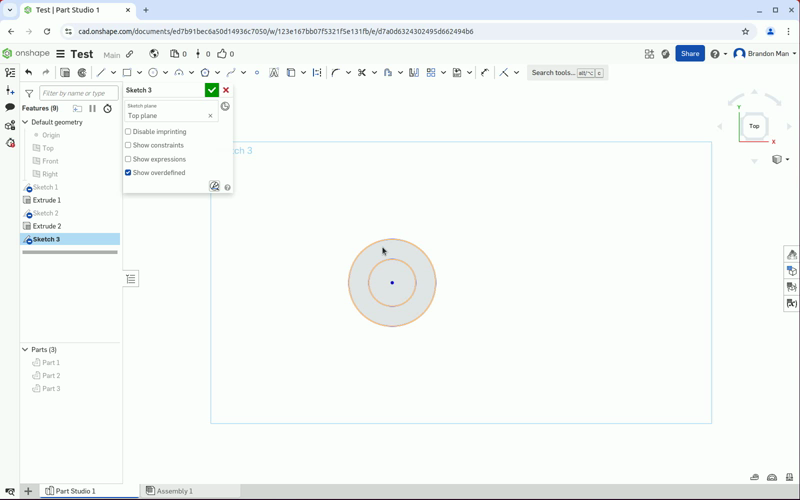
click(382, 246)
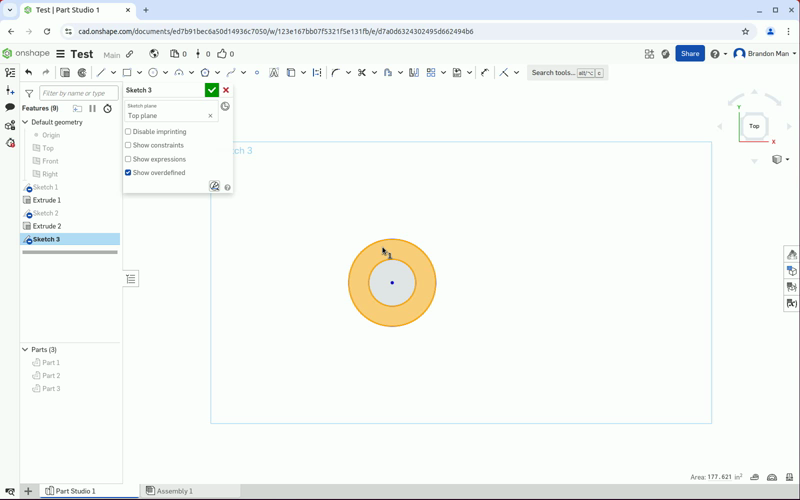
mouse_move(73, 352)
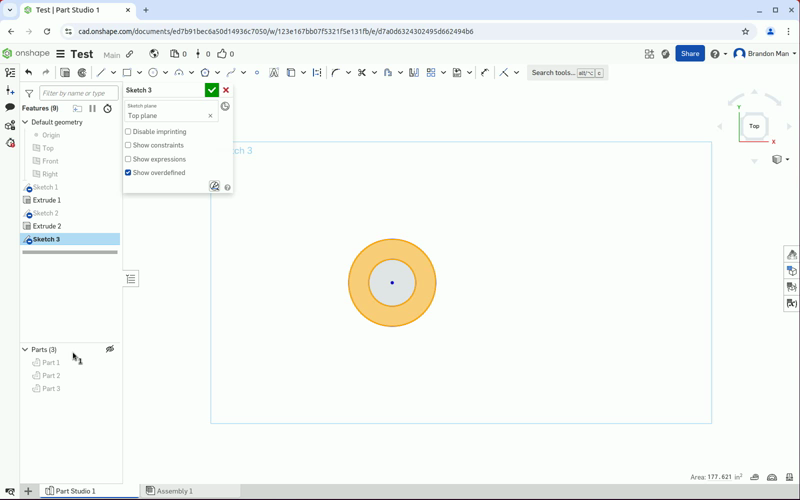
key(shift+y)
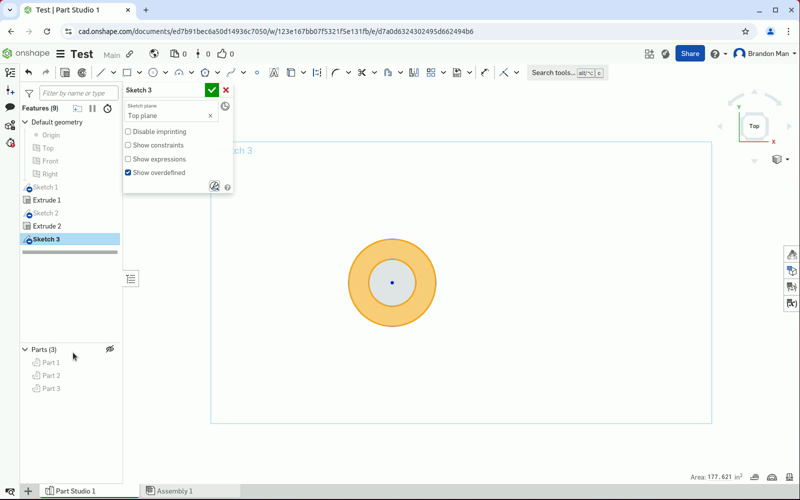
key(shift+e)
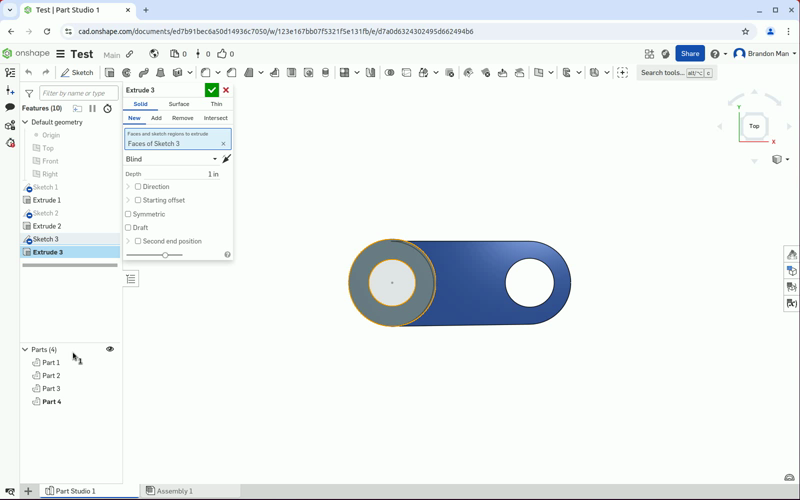
mouse_move(143, 106)
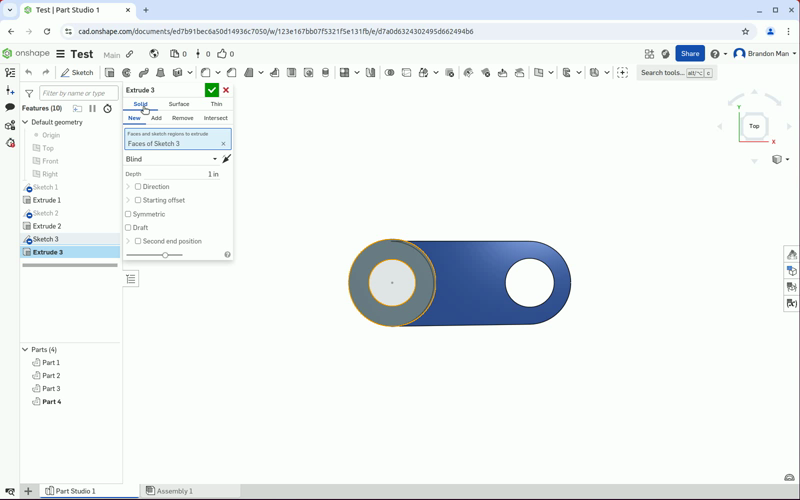
click(143, 106)
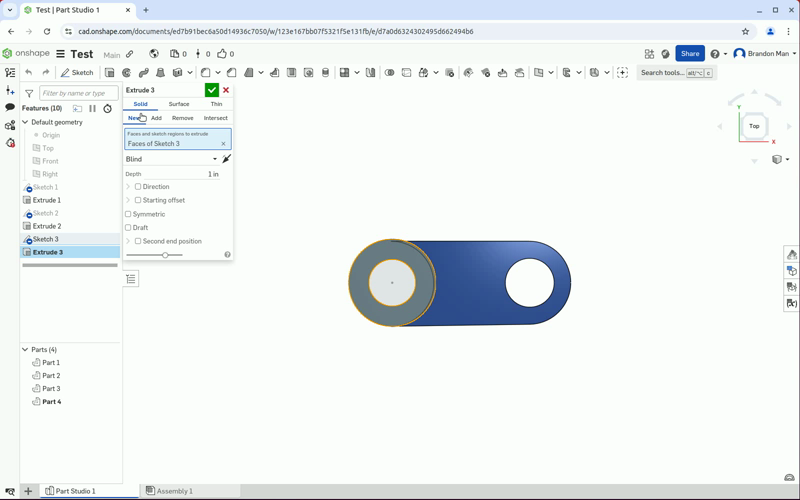
mouse_move(137, 120)
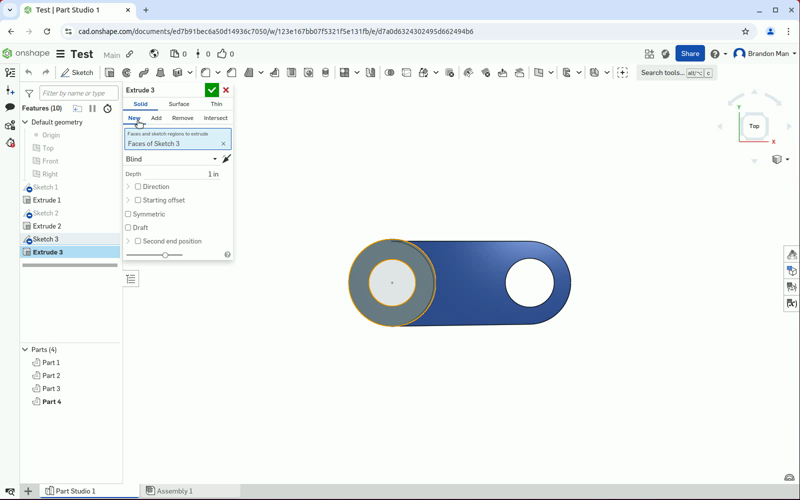
click(137, 120)
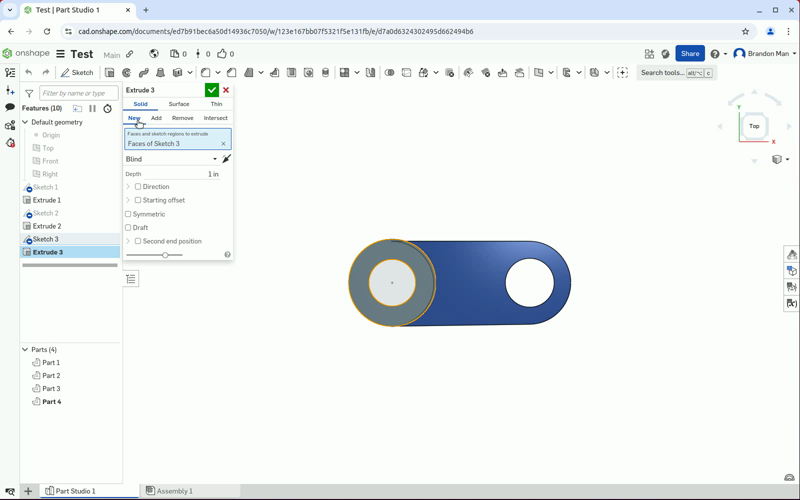
key(tab, 4)
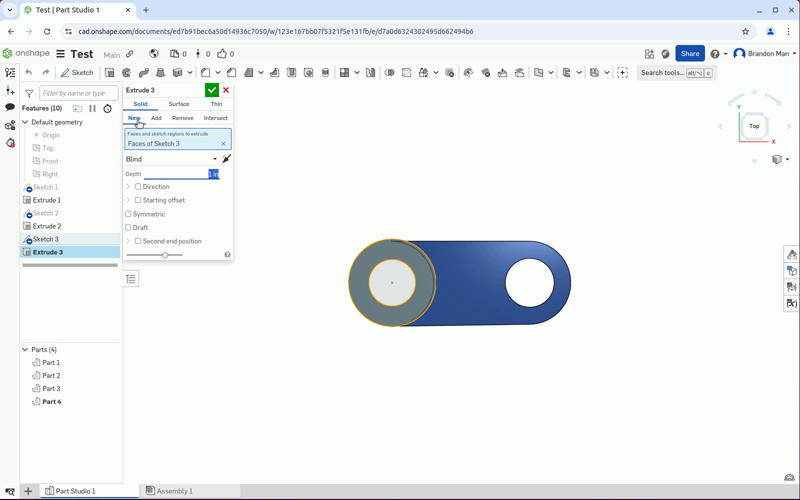
text(15.165)
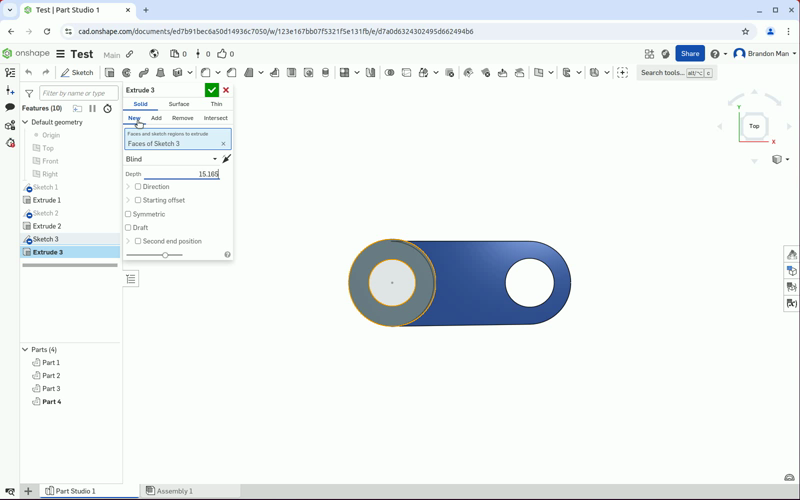
key(enter)
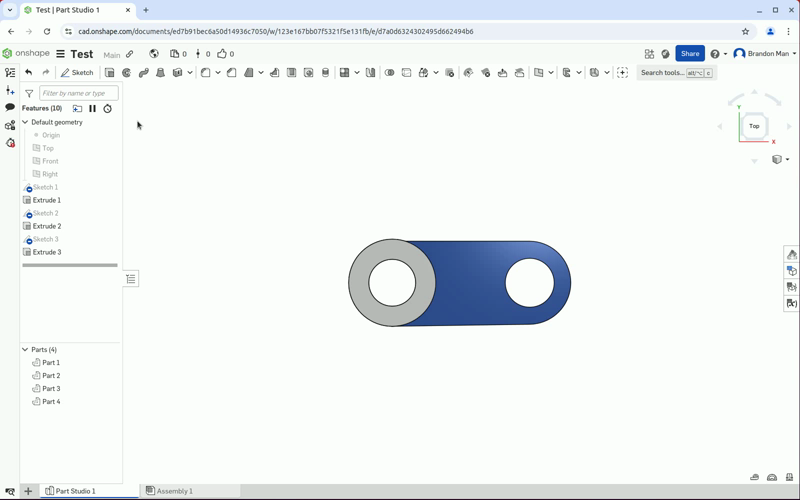
key(shift+h)
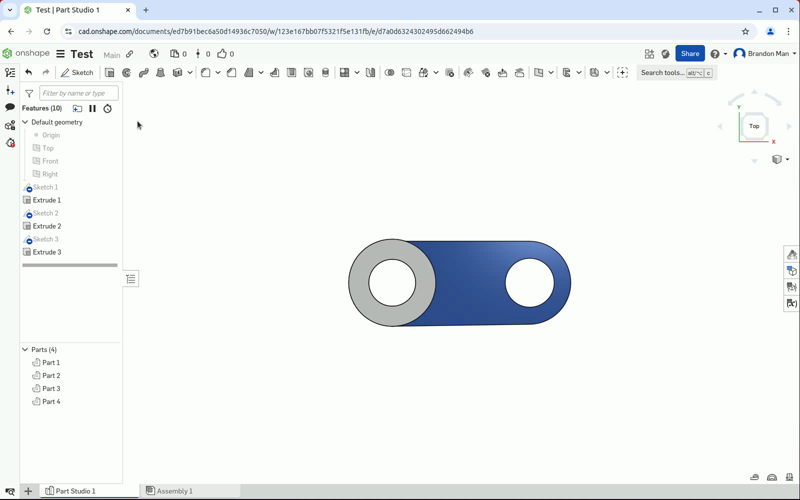
key(shift+h)
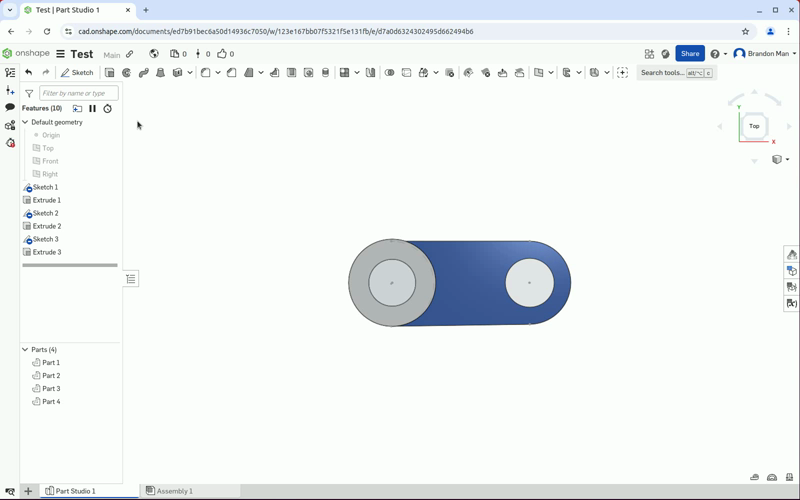
key(shift+7)
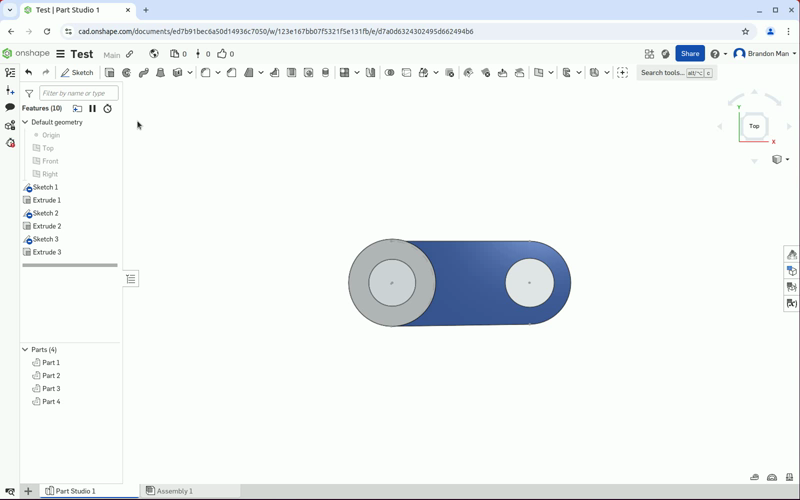
key(up, 3)
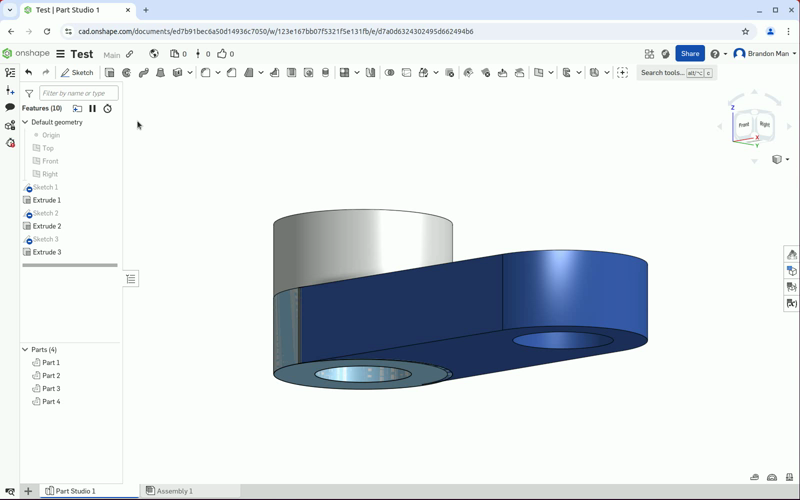
key(left, 3)
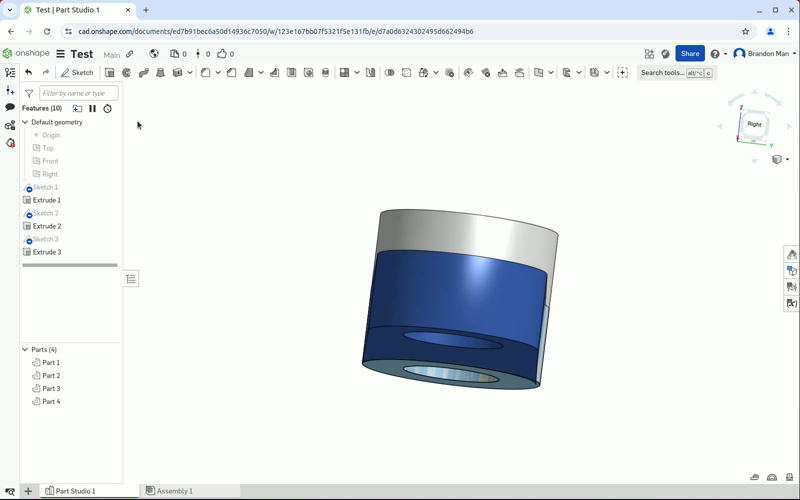
key(right, 3)
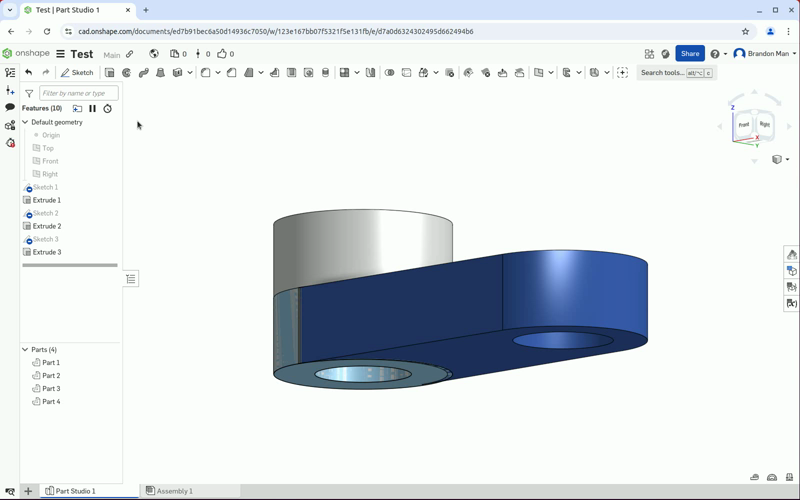
key(down, 3)
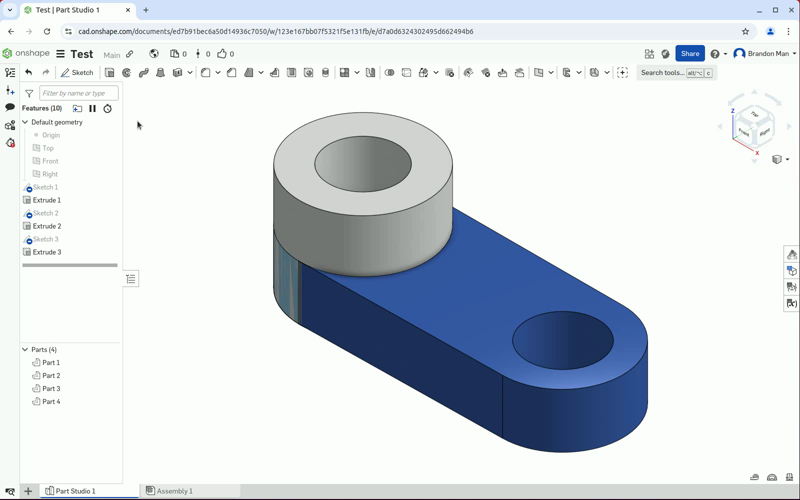
mouse_move(73, 189)
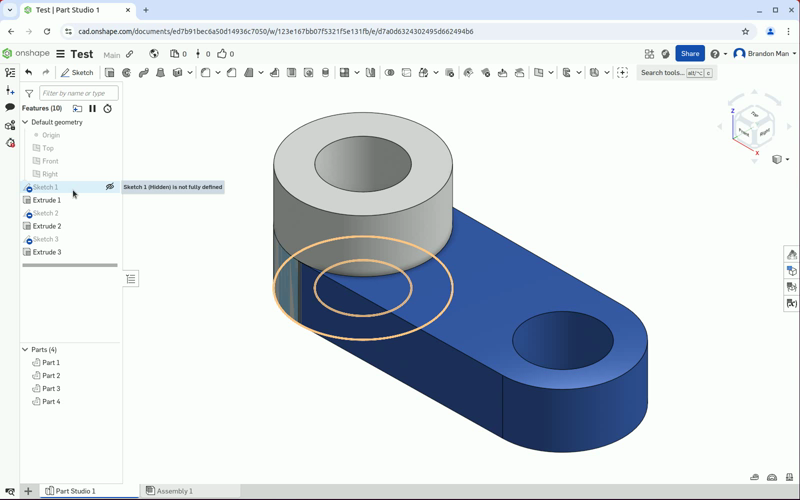
click(73, 189)